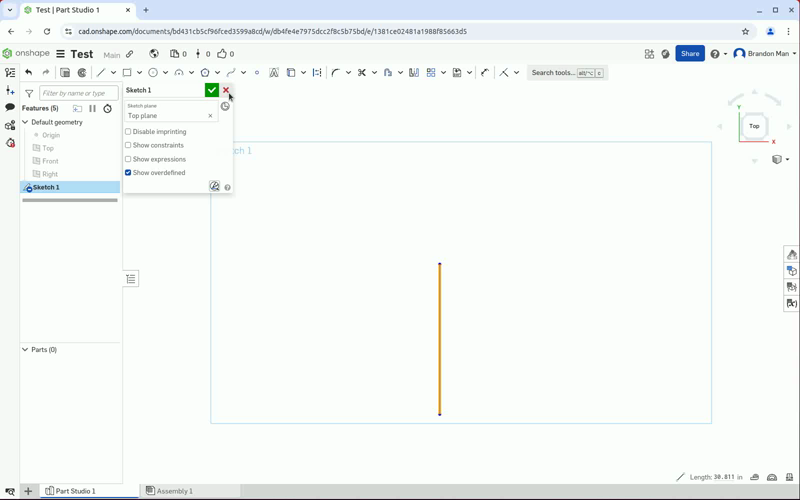
key(shift+h)
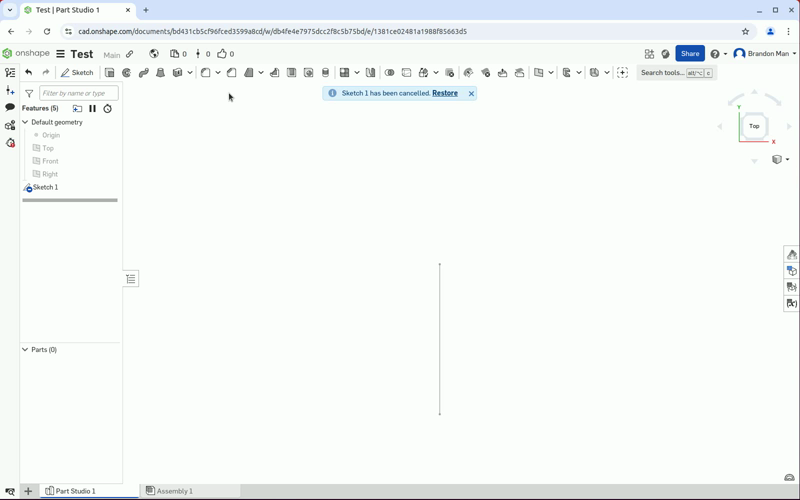
mouse_move(73, 352)
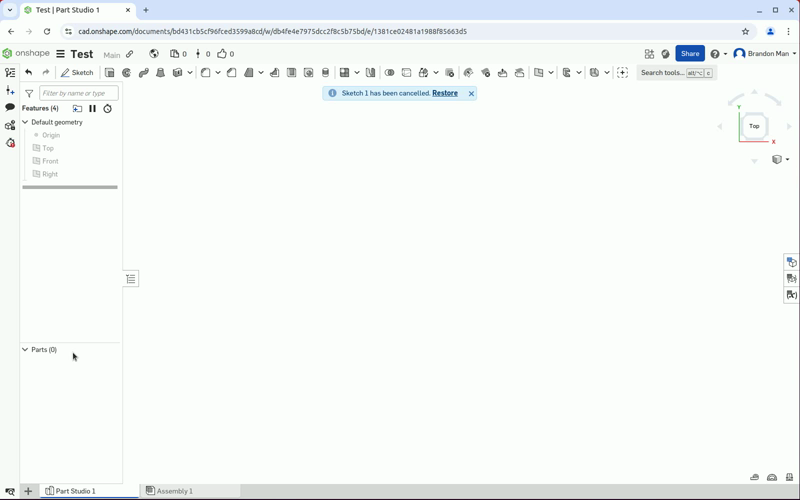
key(y)
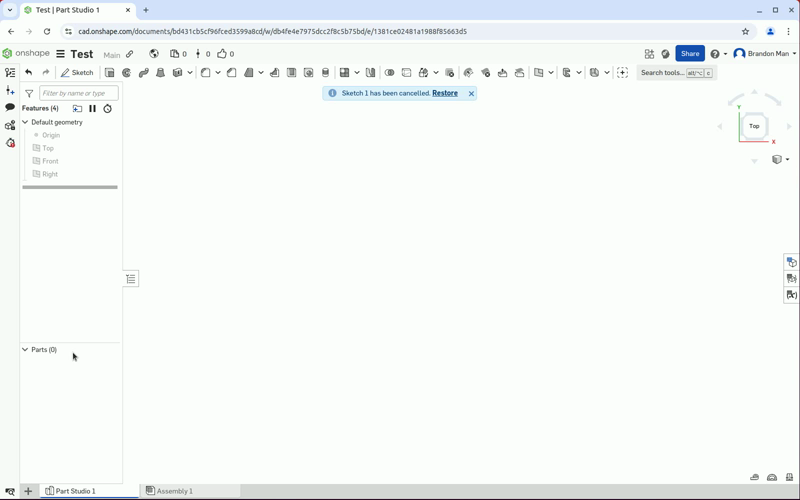
key(shift+p)
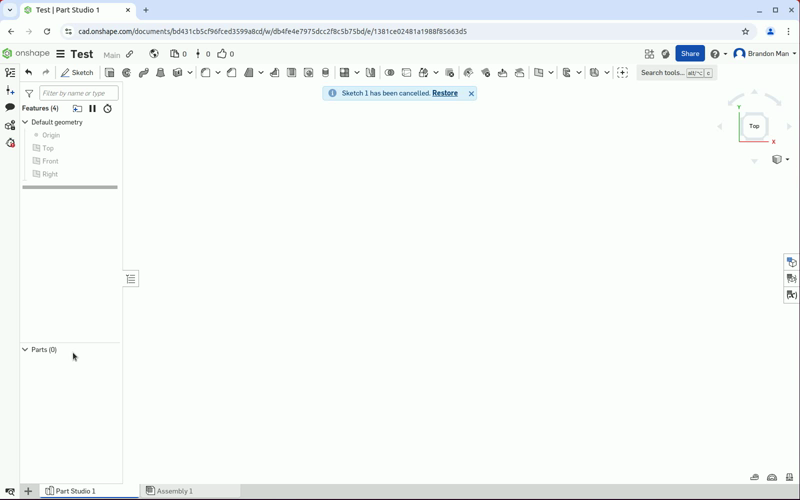
key(space)
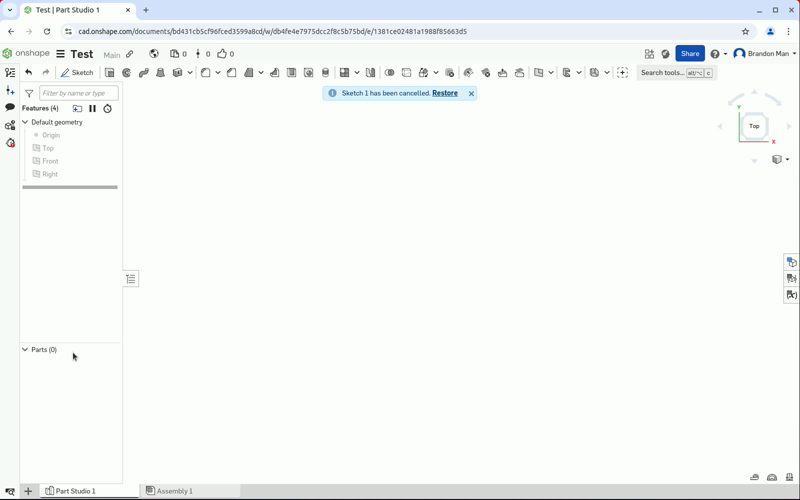
key_down(shift)
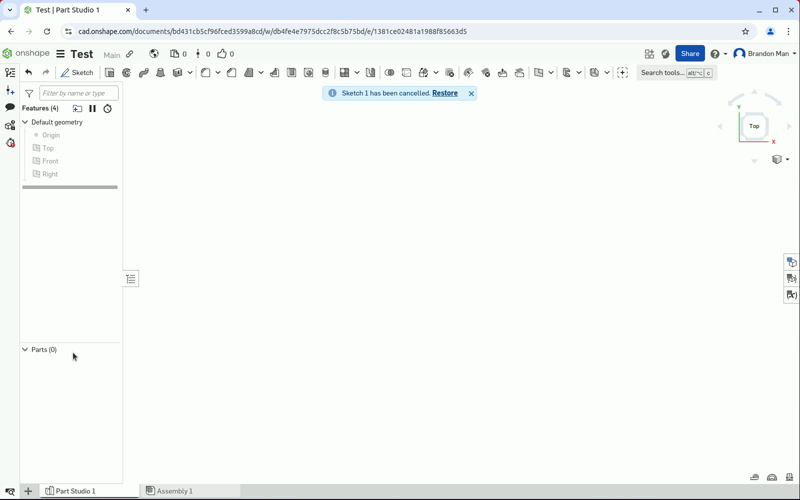
key(up)
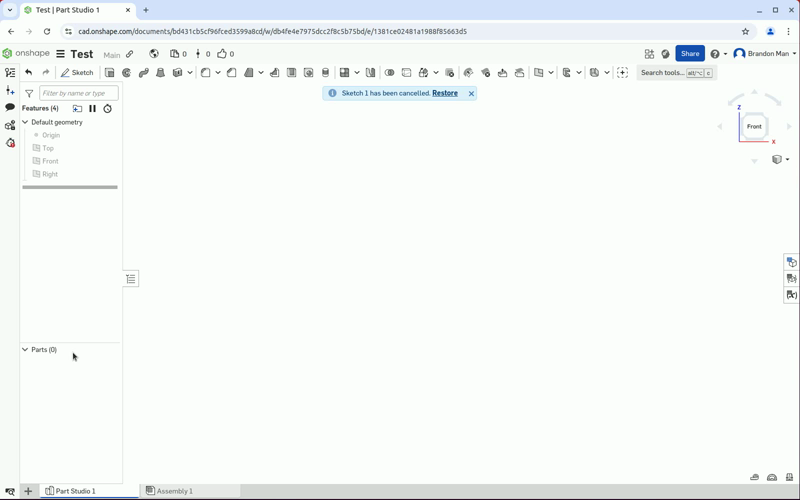
key_up(shift)
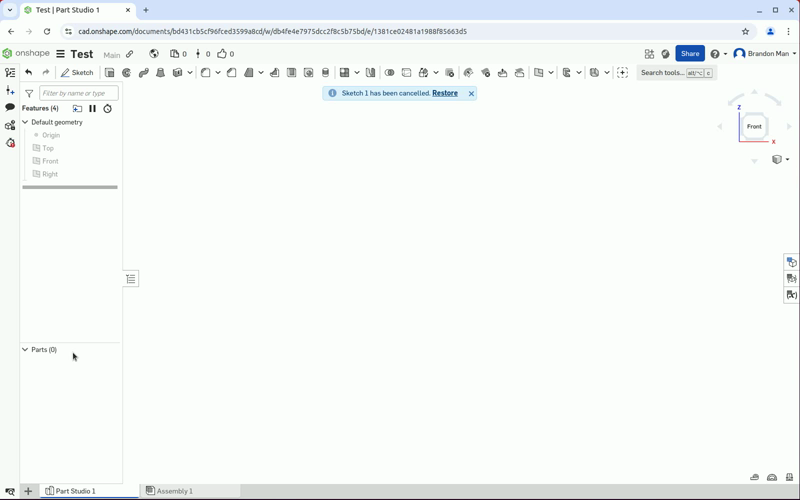
mouse_move(73, 352)
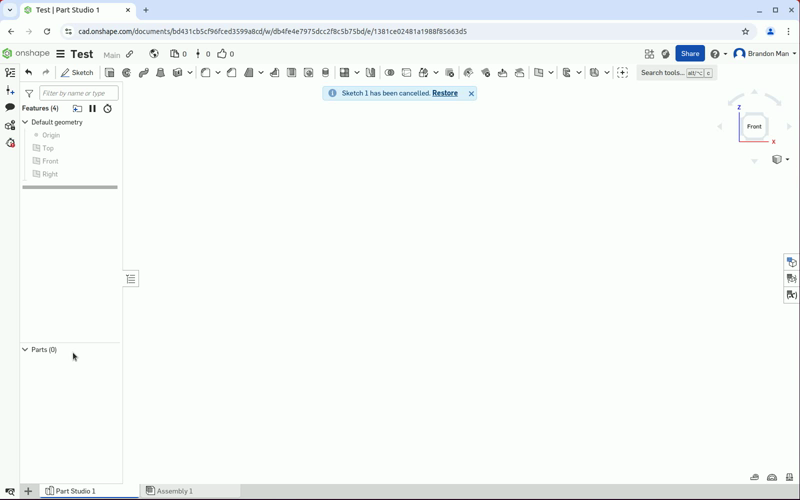
key(shift+y)
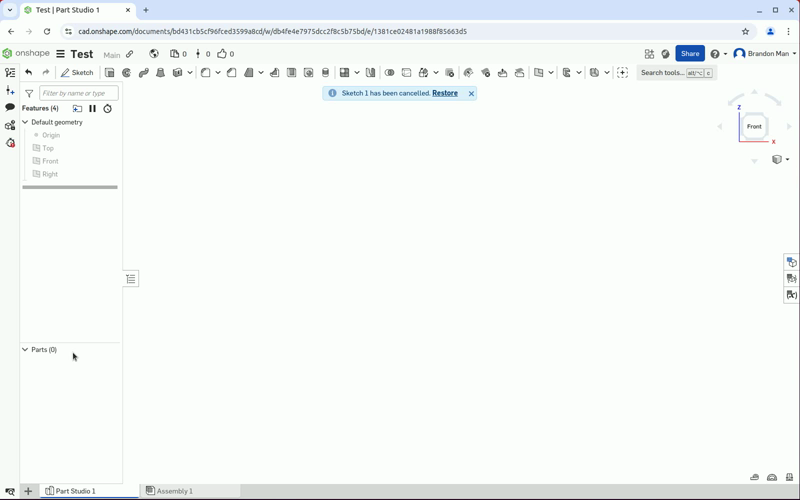
key(shift+s)
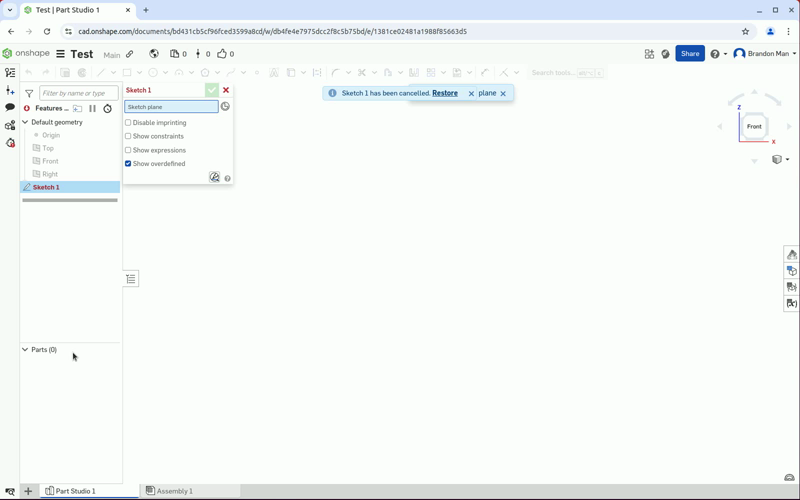
mouse_move(73, 163)
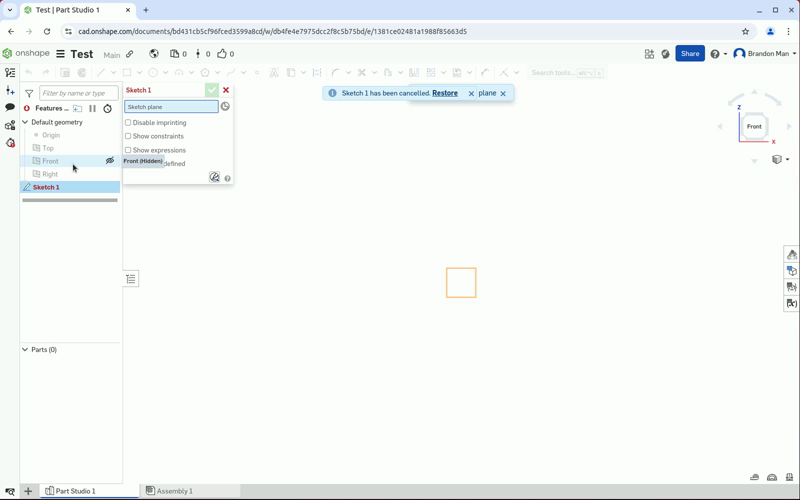
click(73, 163)
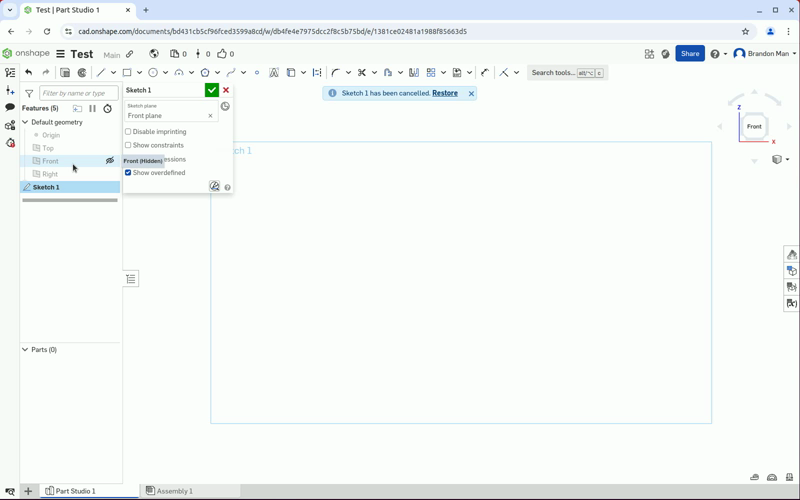
mouse_move(73, 352)
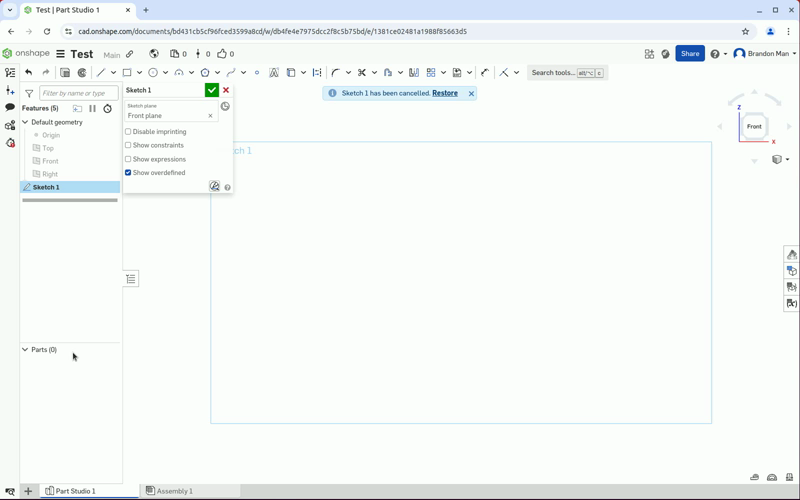
key(y)
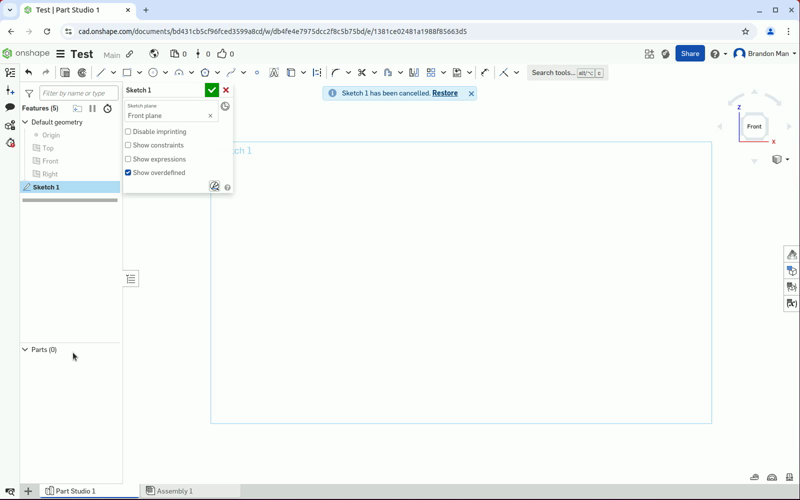
key(l)
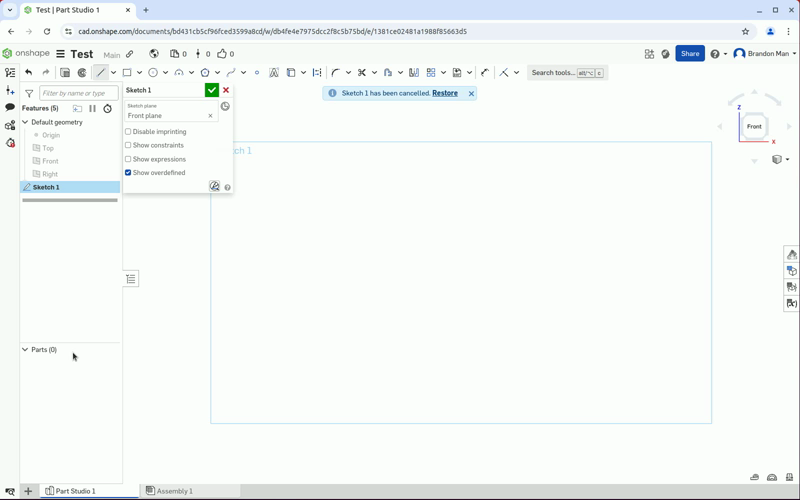
key_down(shift)
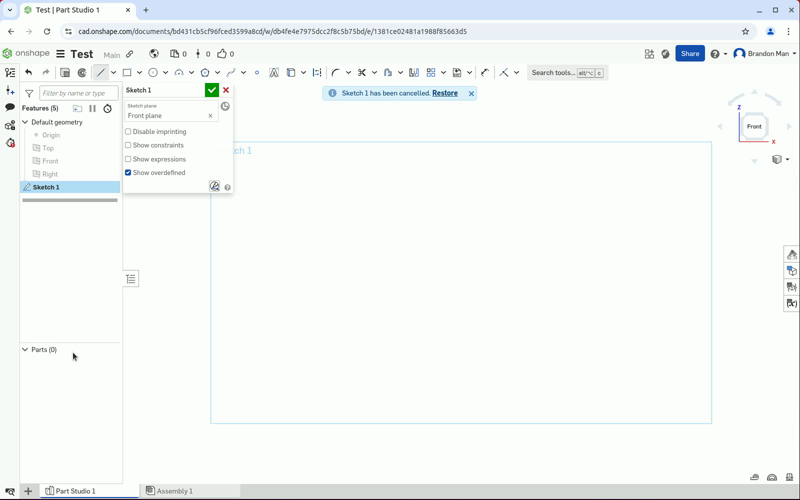
mouse_move(391, 282)
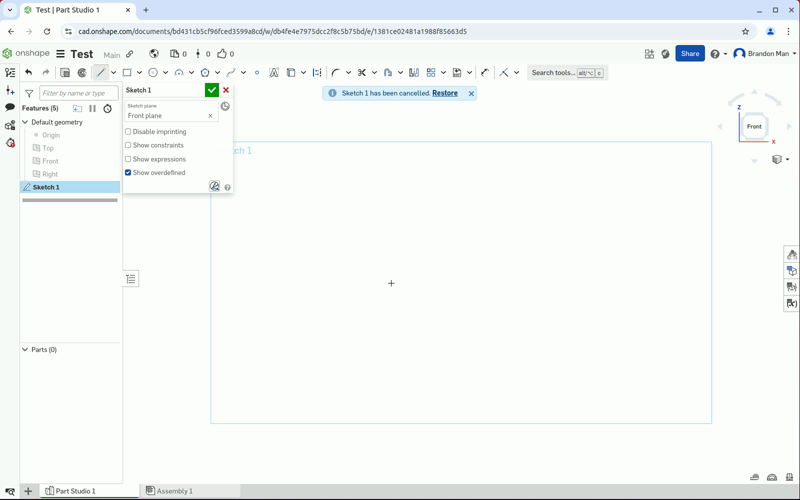
click(391, 282)
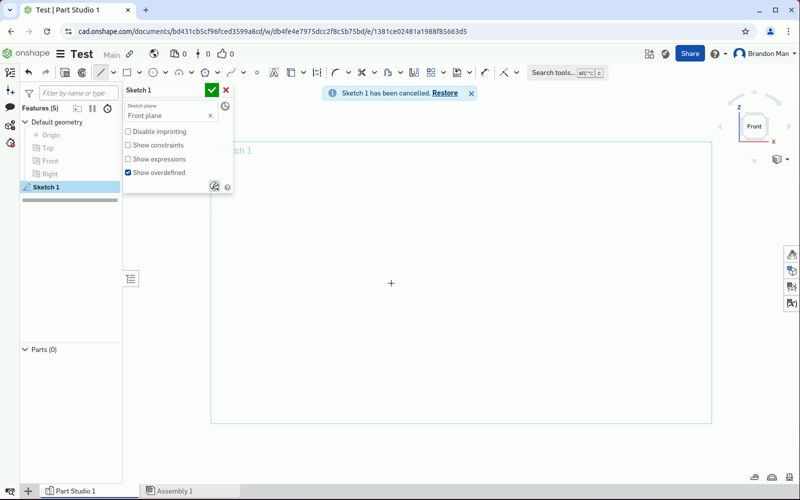
key_up(shift)
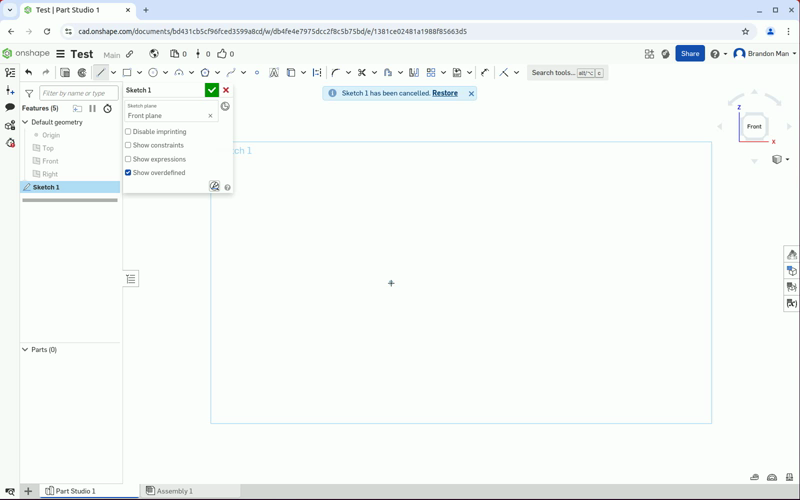
key_down(shift)
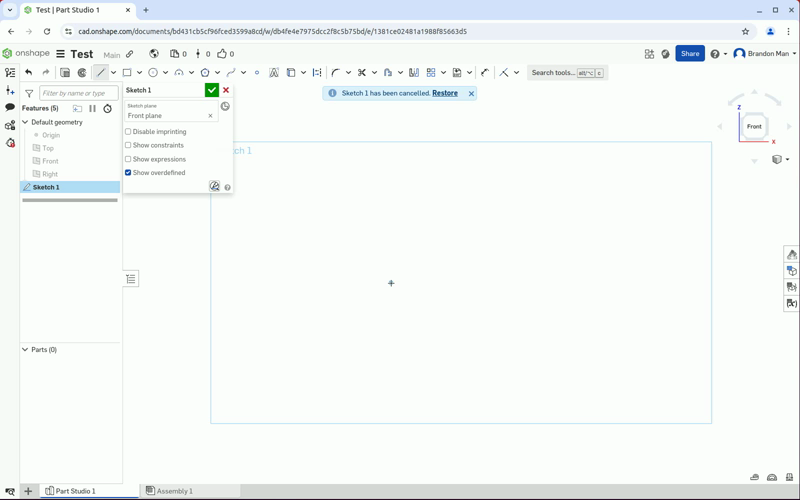
mouse_move(421, 282)
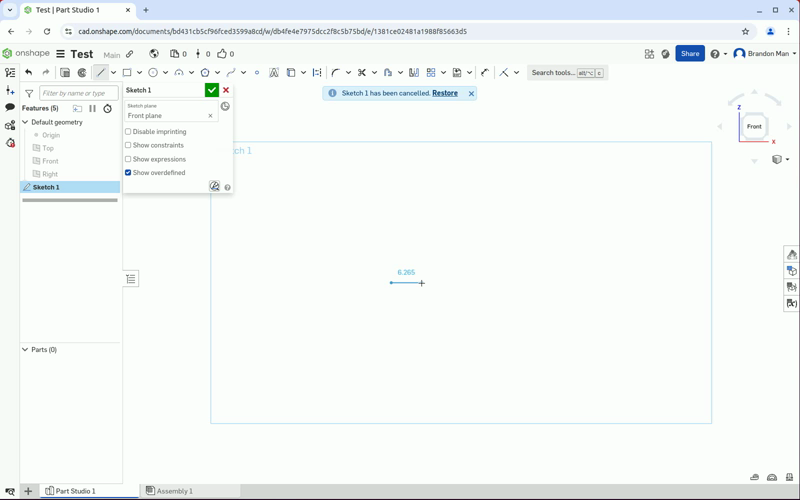
mouse_move(450, 282)
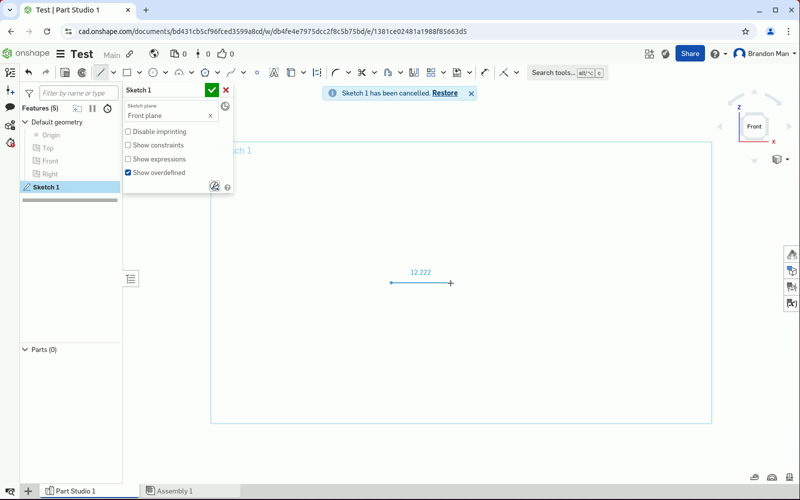
click(450, 282)
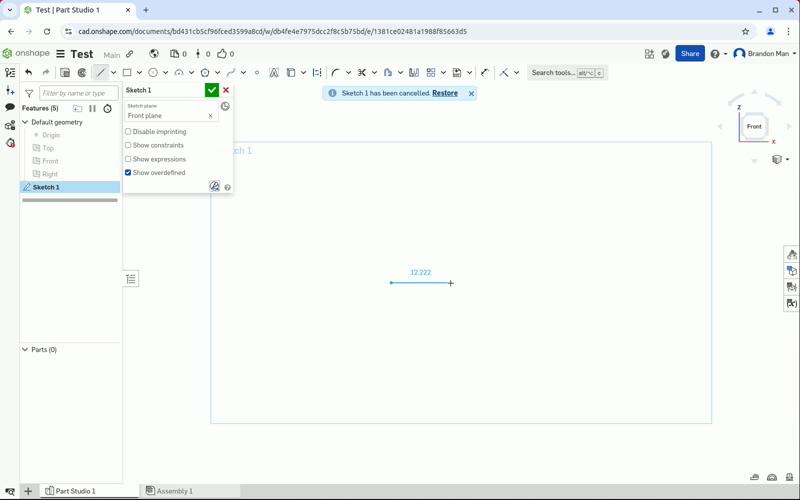
key_up(shift)
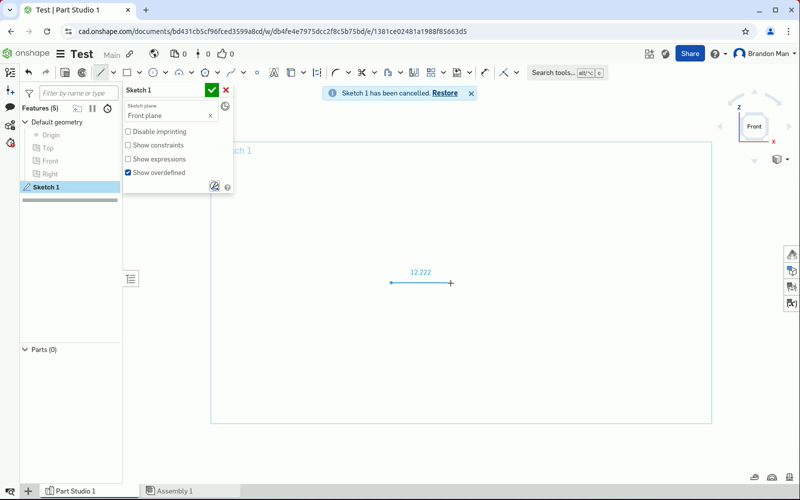
key_down(shift)
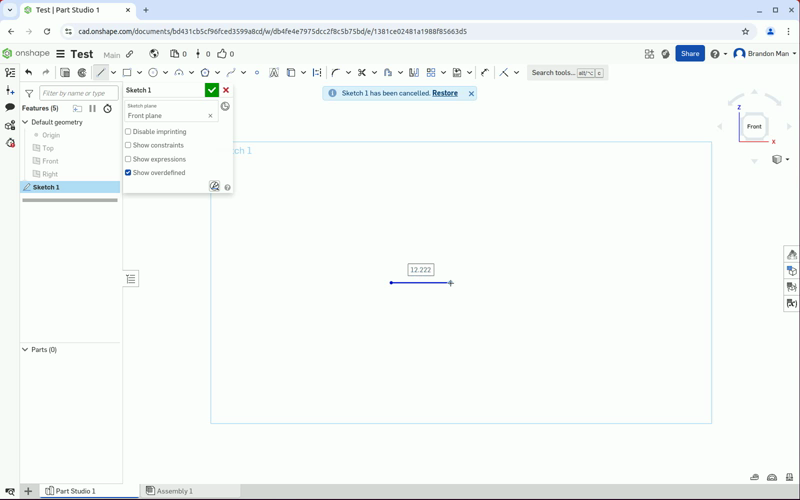
mouse_move(480, 282)
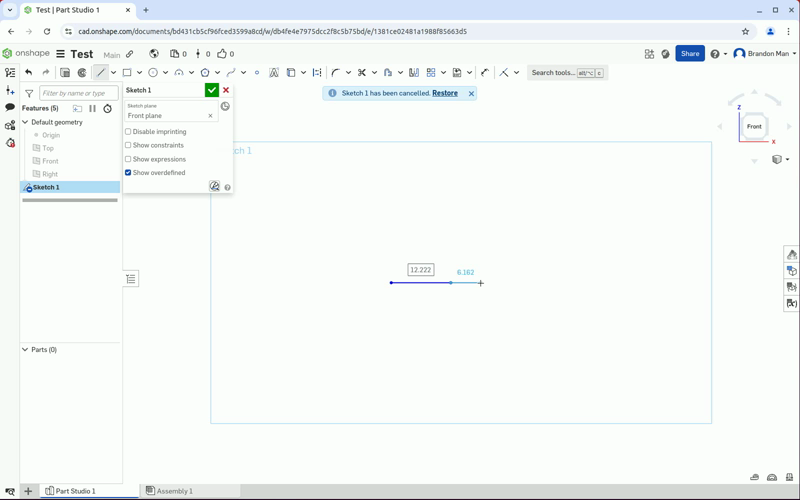
mouse_move(450, 256)
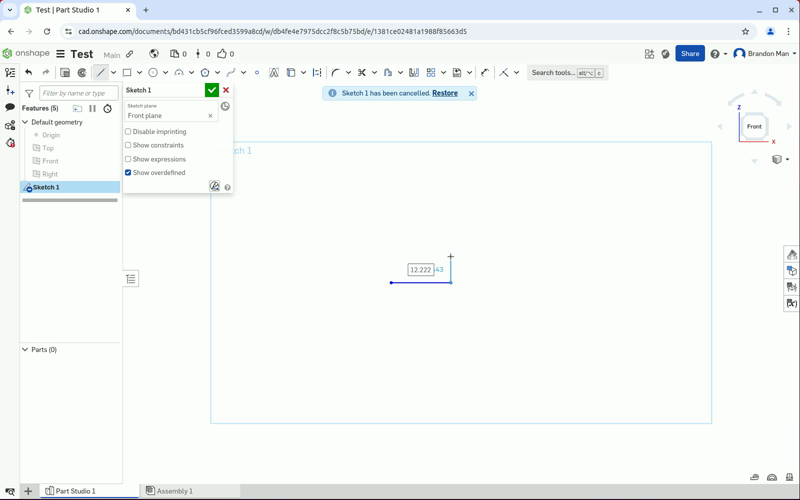
click(450, 256)
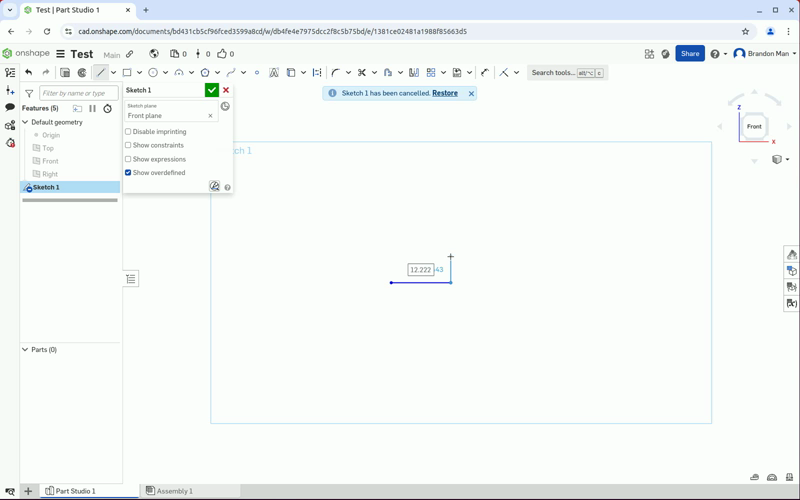
key_up(shift)
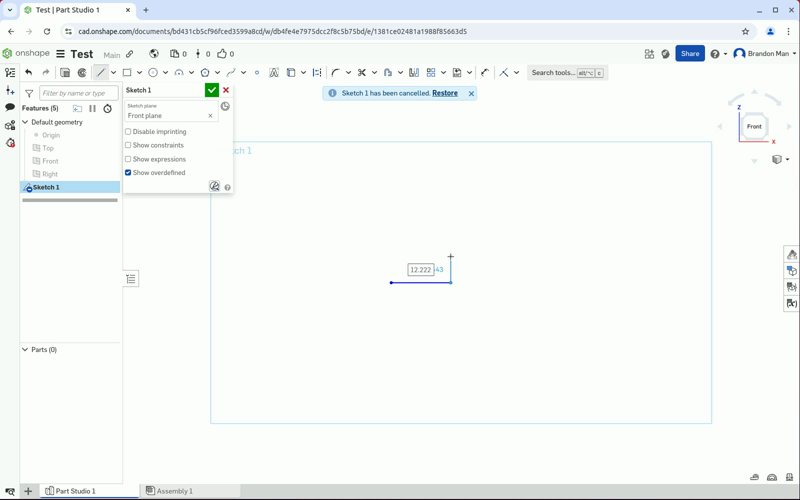
key_down(shift)
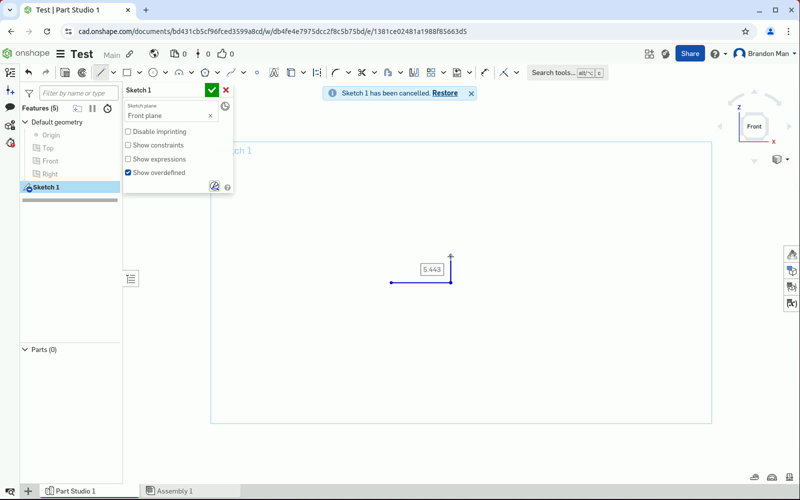
mouse_move(480, 256)
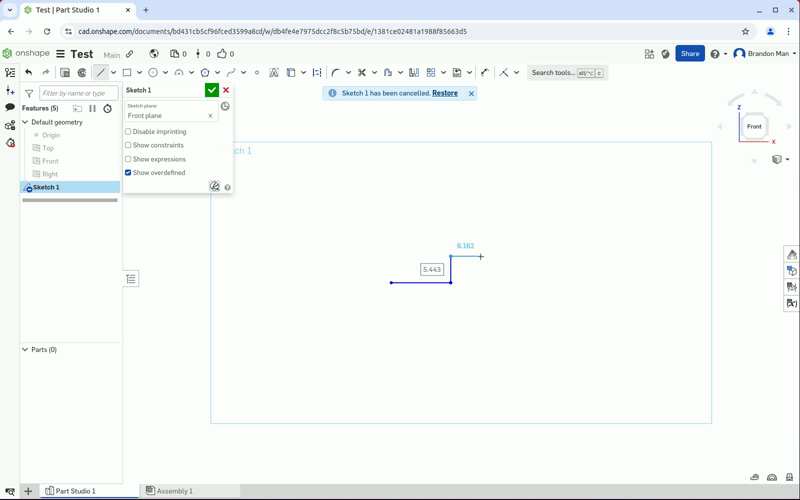
mouse_move(391, 256)
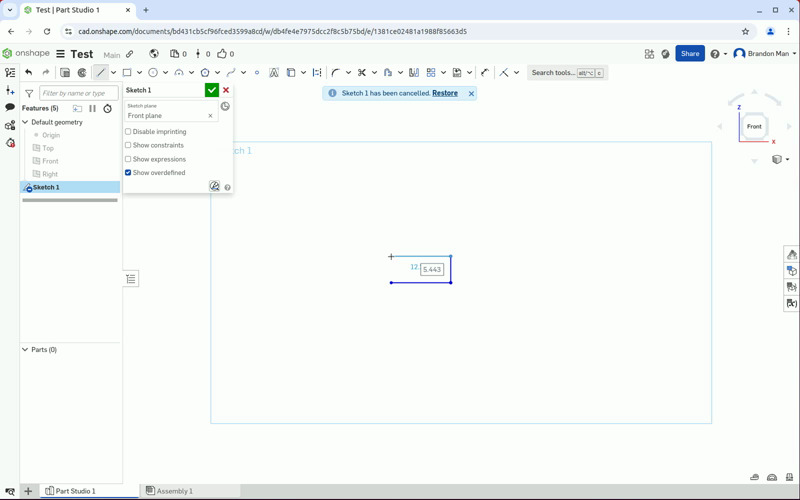
click(391, 256)
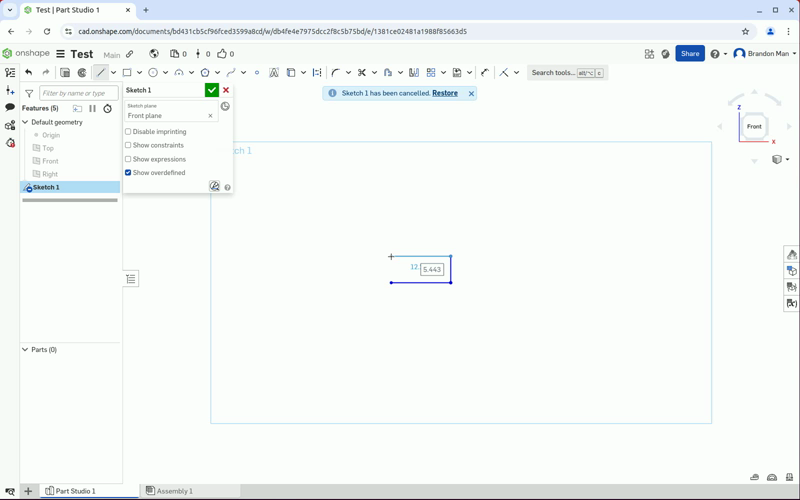
key_up(shift)
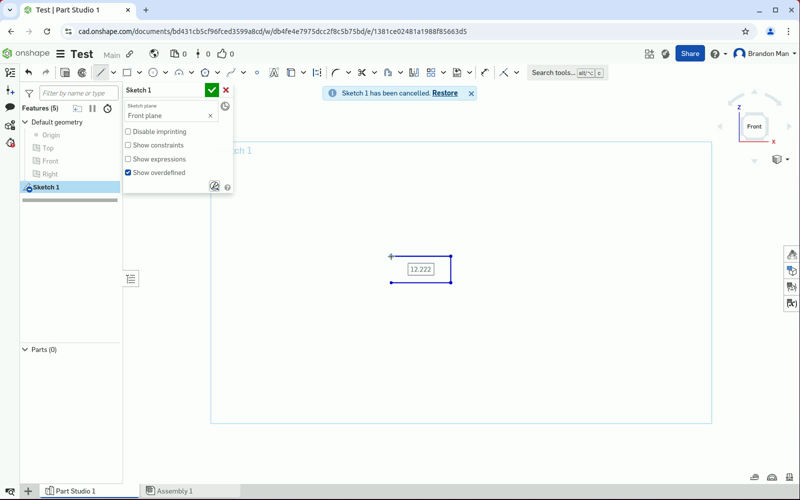
mouse_move(421, 256)
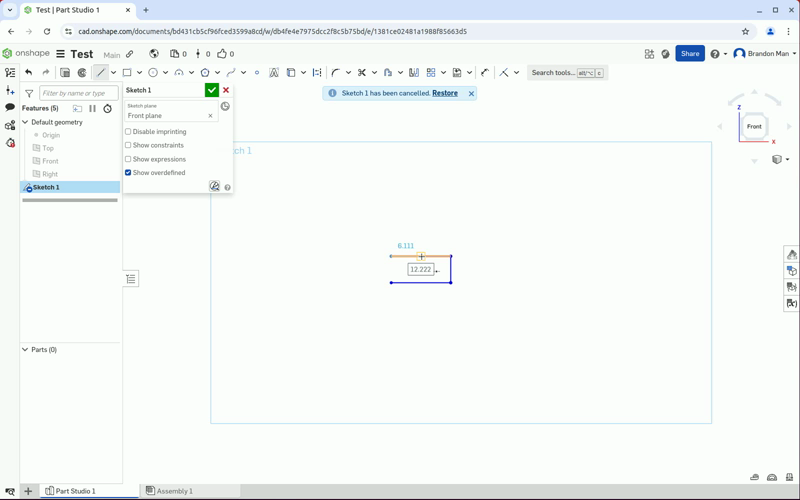
key_down(shift)
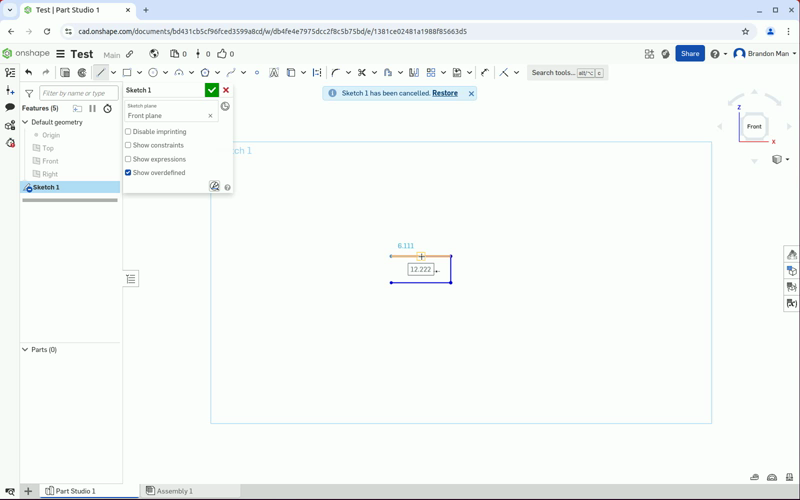
mouse_move(391, 282)
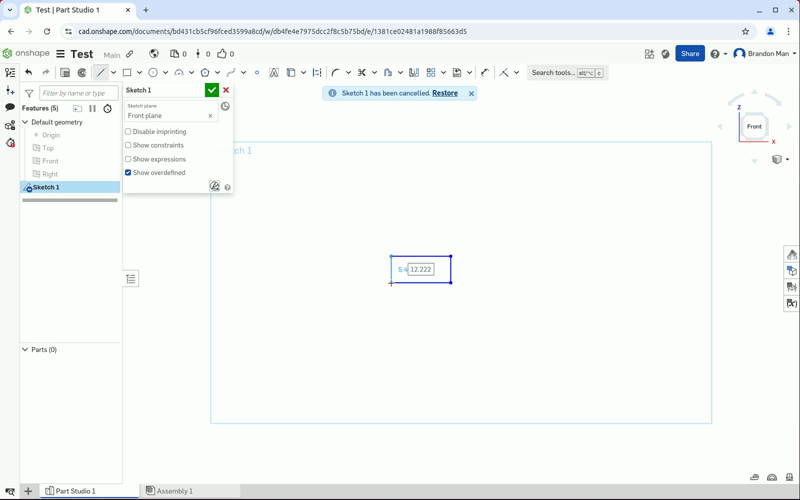
key_up(shift)
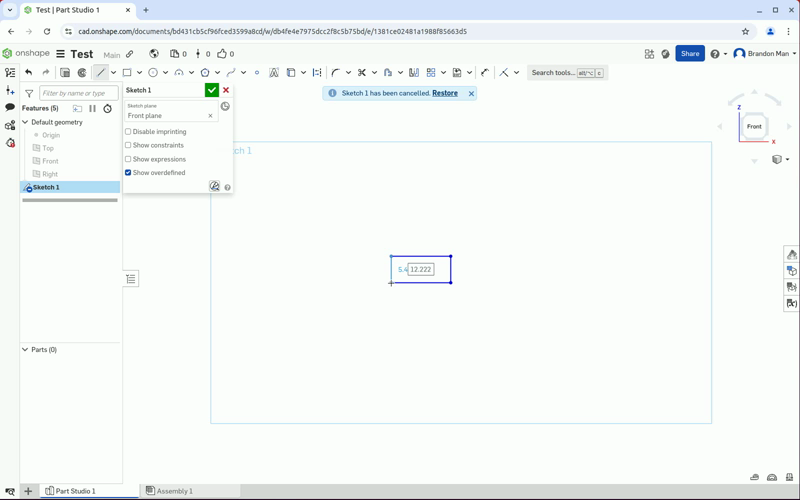
click(391, 282)
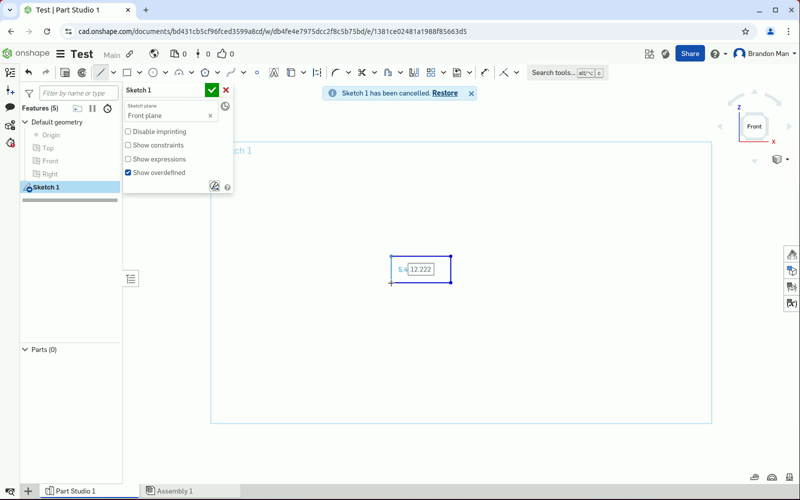
key(esc)
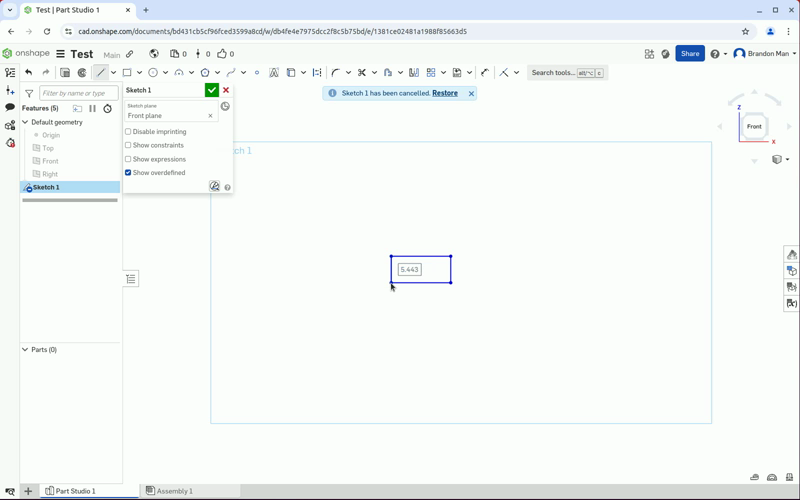
mouse_move(407, 257)
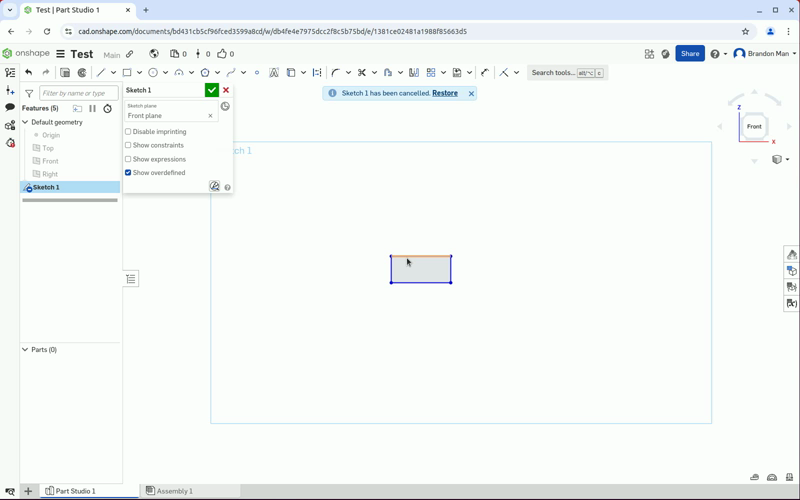
scroll(6)
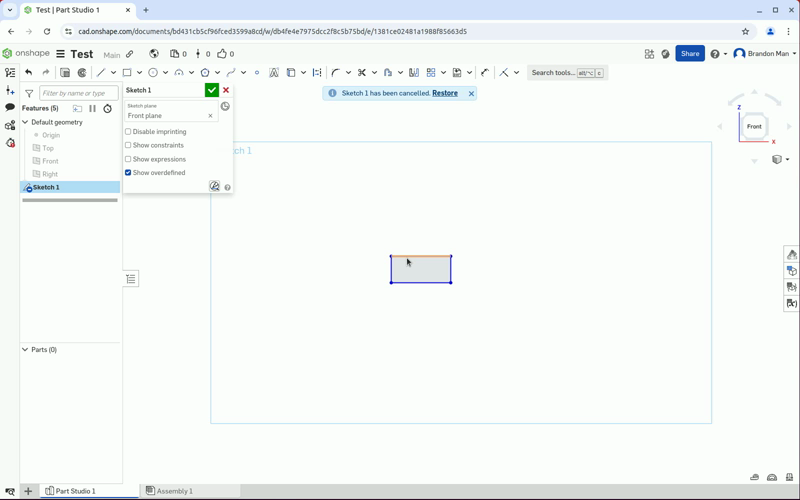
scroll(6)
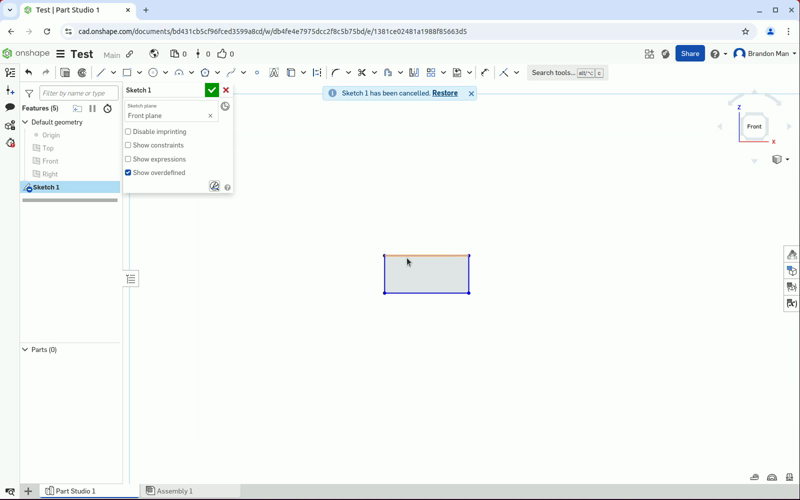
scroll(6)
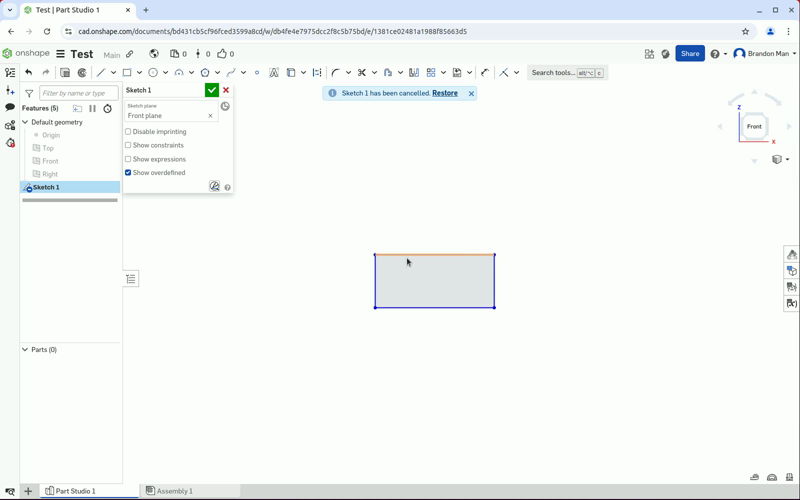
scroll(6)
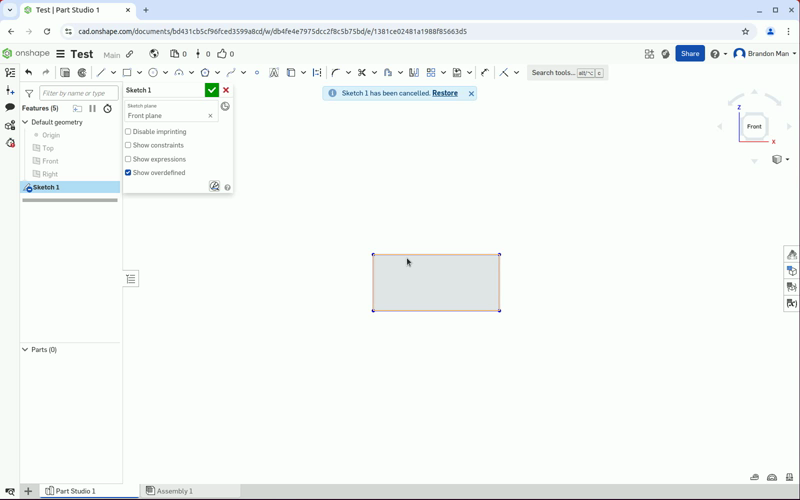
scroll(6)
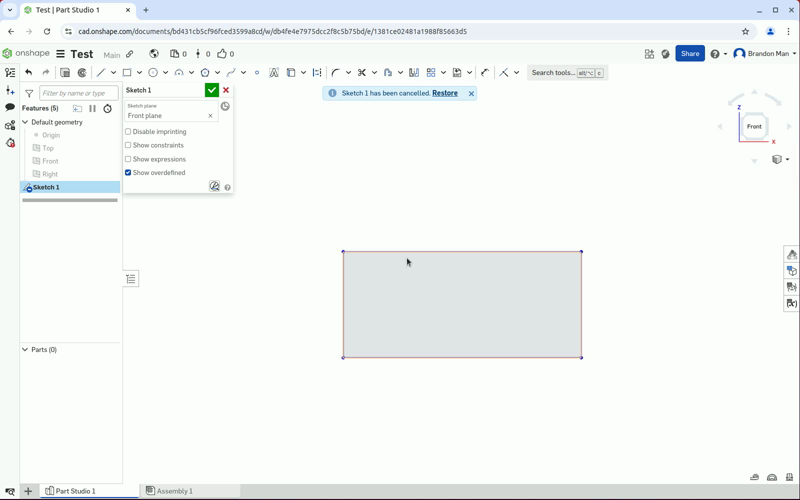
scroll(6)
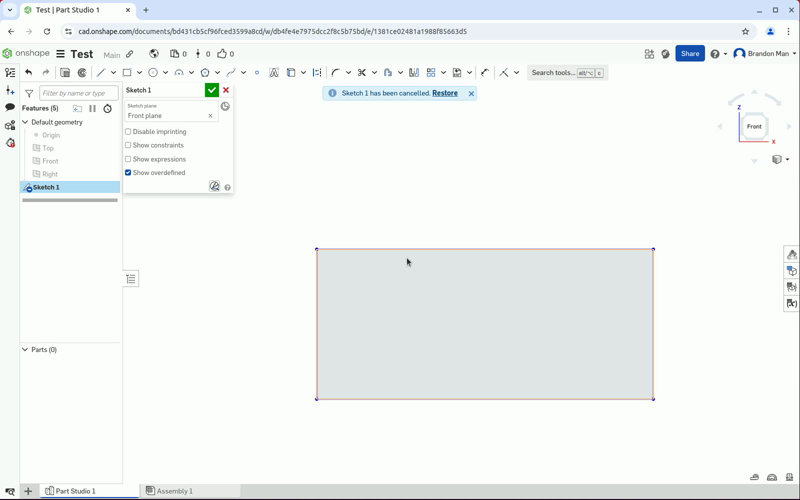
scroll(6)
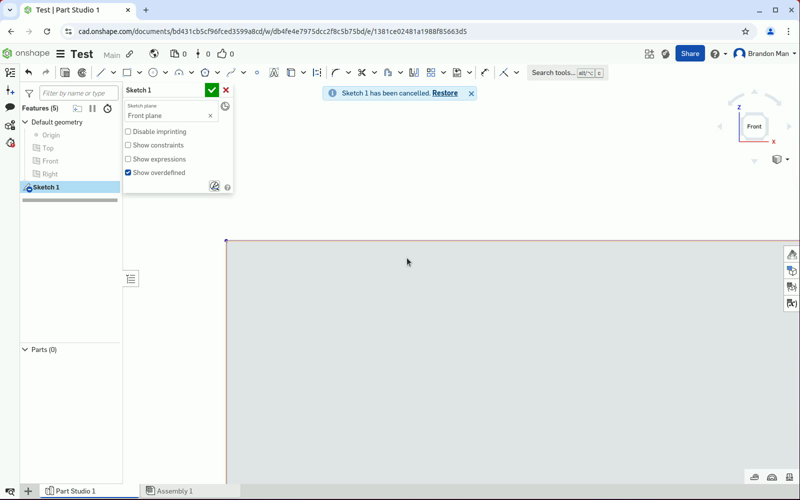
click(407, 257)
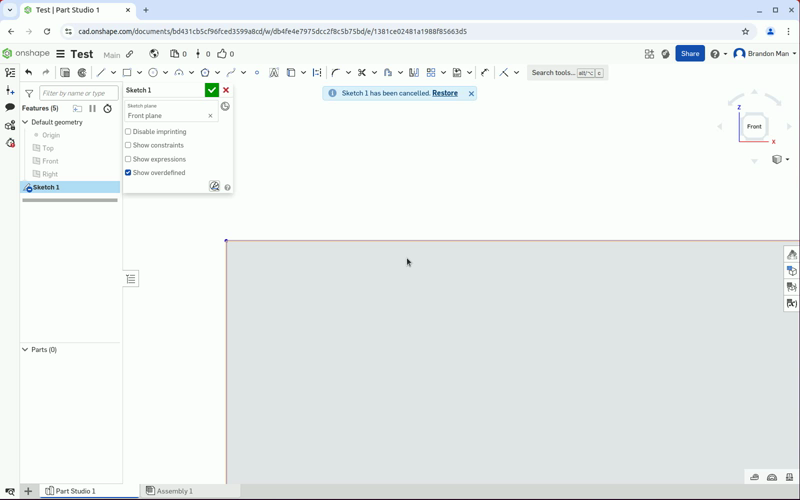
scroll(-6)
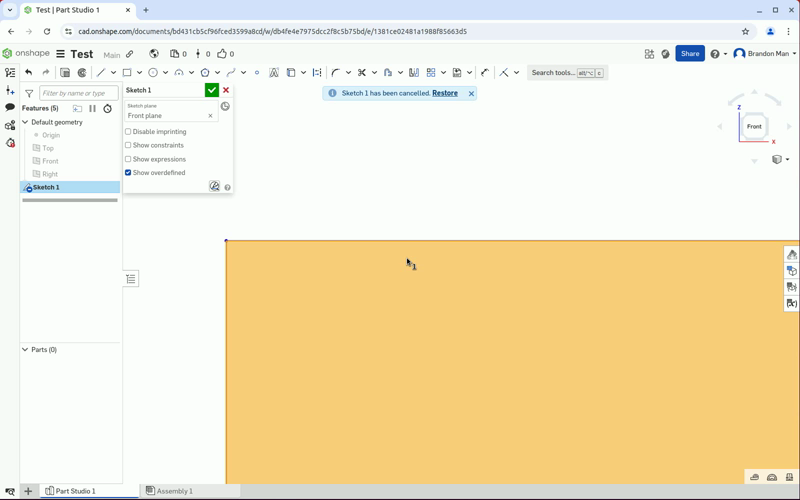
scroll(-6)
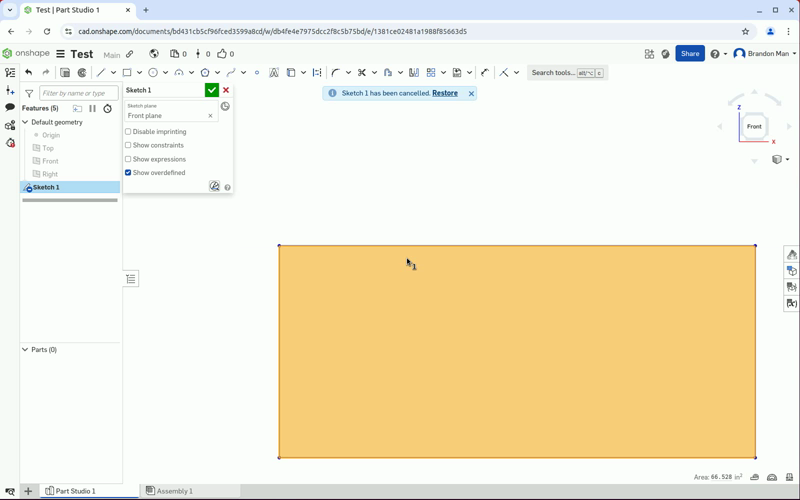
scroll(-6)
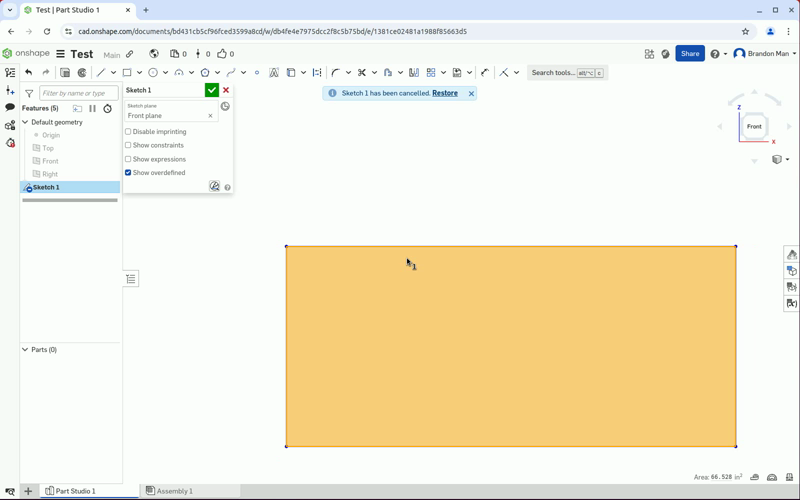
scroll(-6)
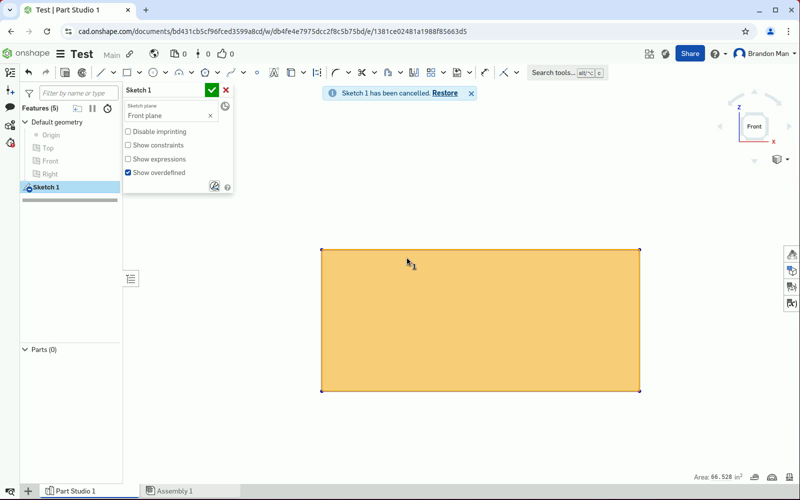
scroll(-6)
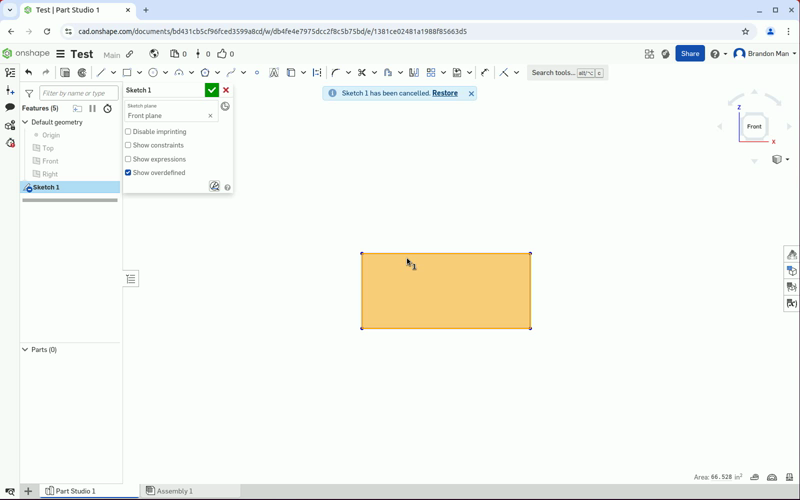
scroll(-6)
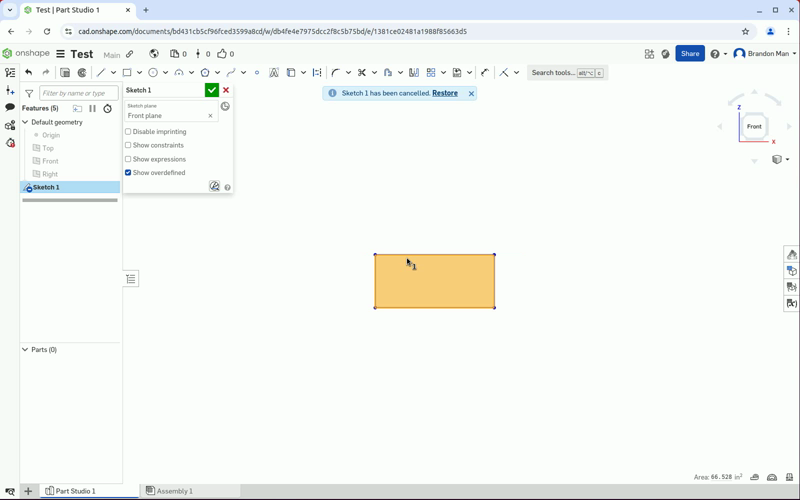
scroll(-6)
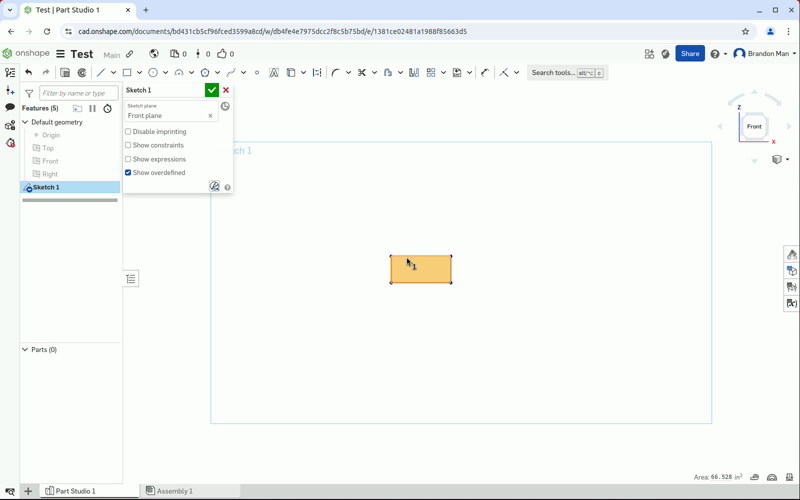
mouse_move(73, 352)
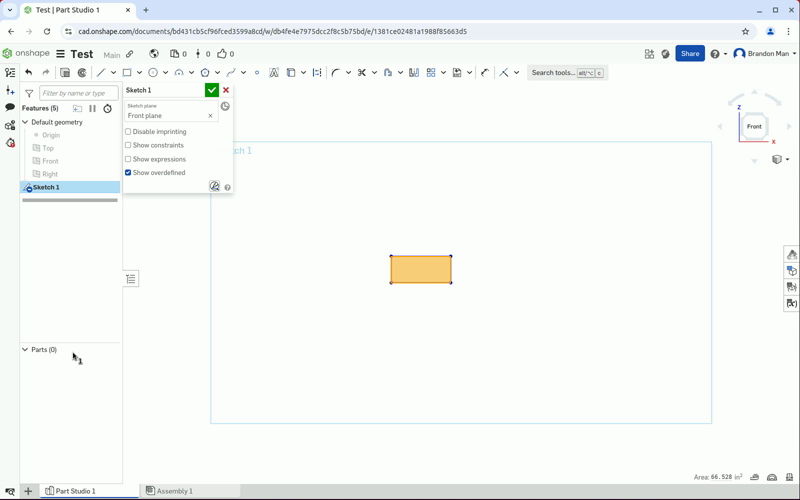
key(shift+y)
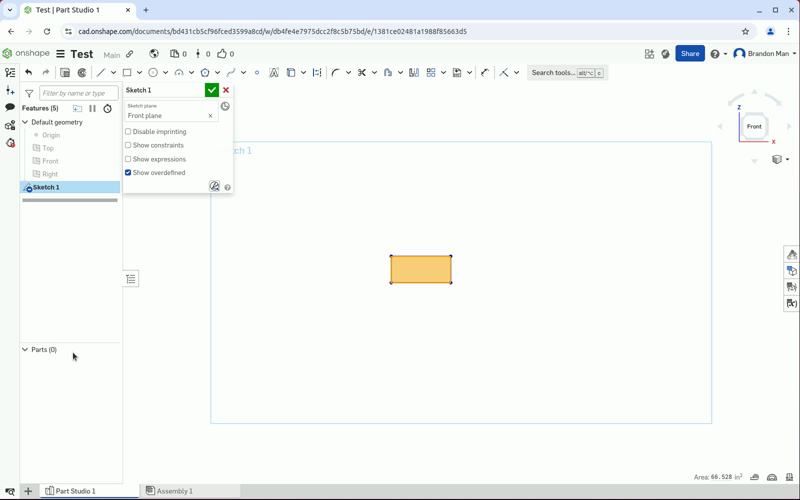
key(shift+e)
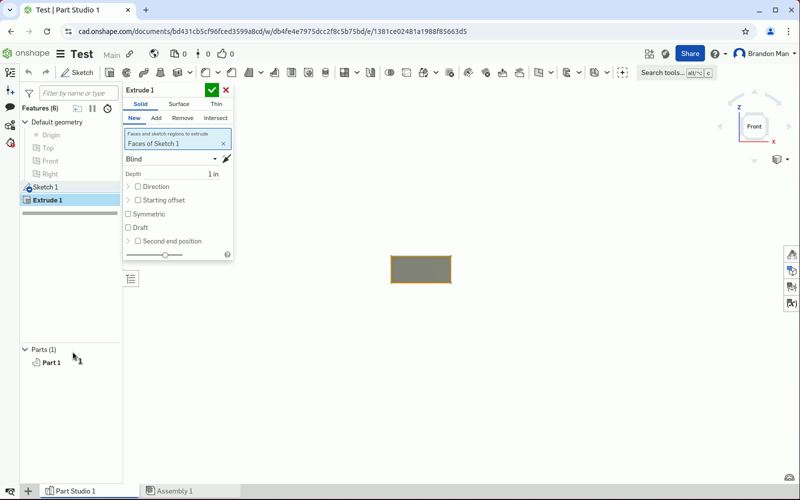
mouse_move(143, 106)
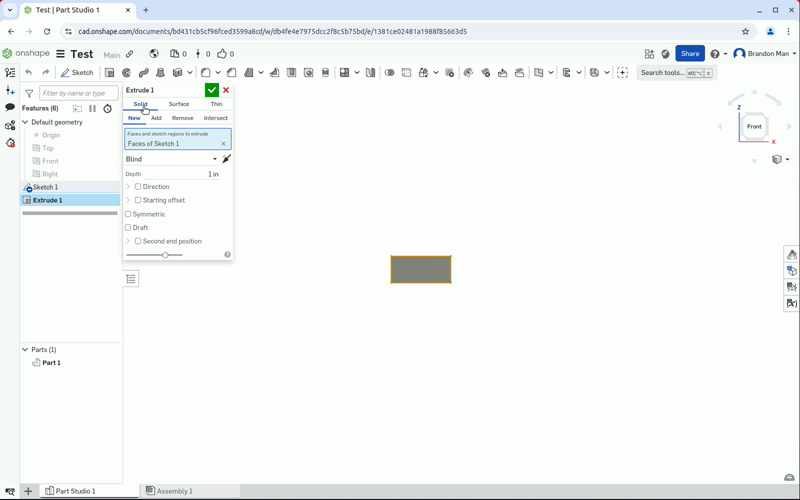
click(143, 106)
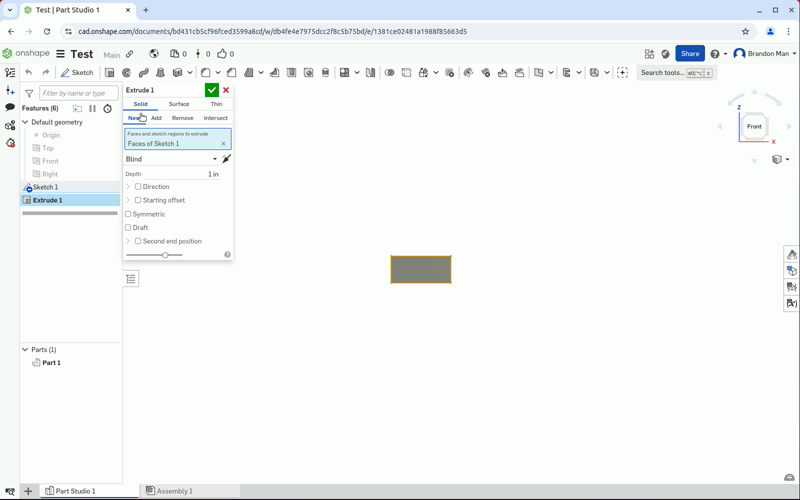
mouse_move(137, 120)
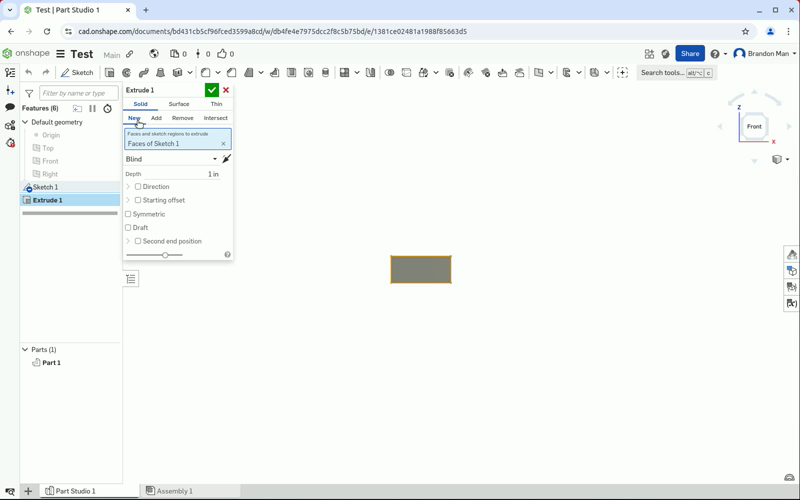
click(137, 120)
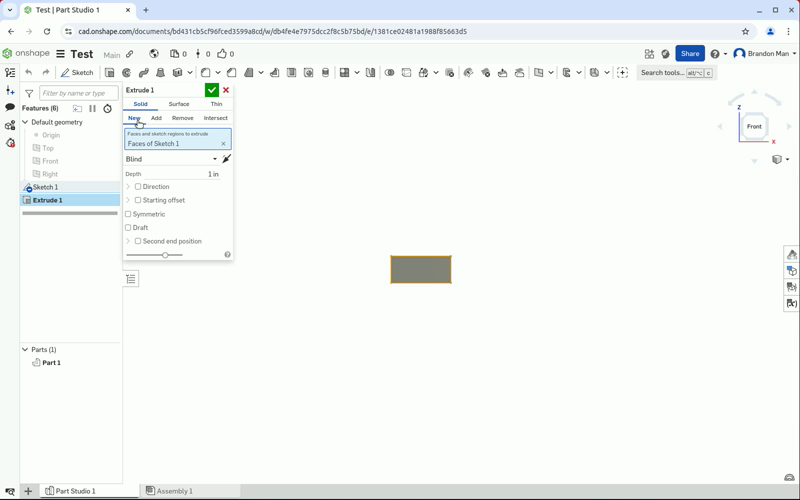
key(tab, 4)
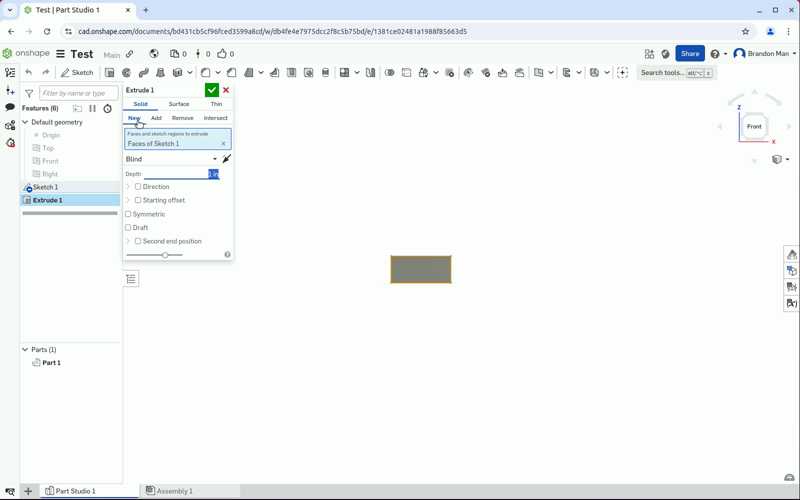
text(3.611)
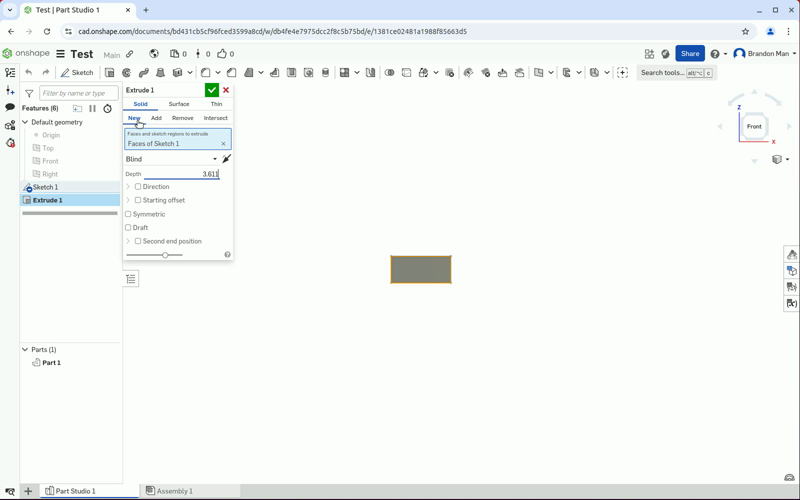
key(enter)
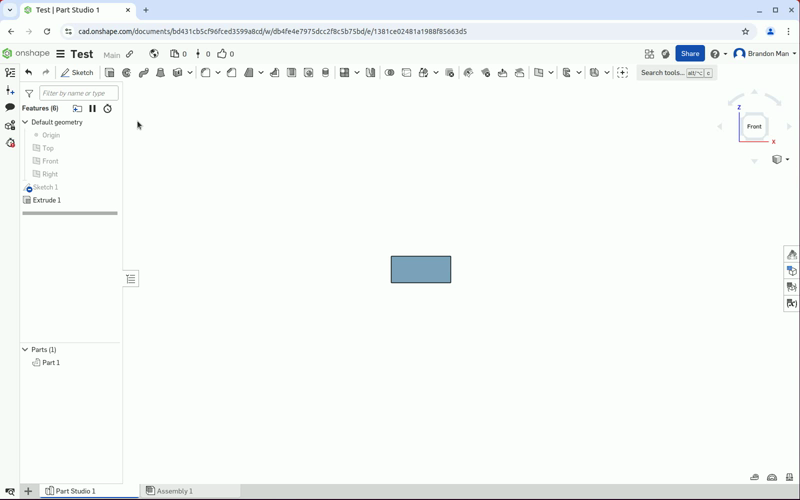
key(shift+h)
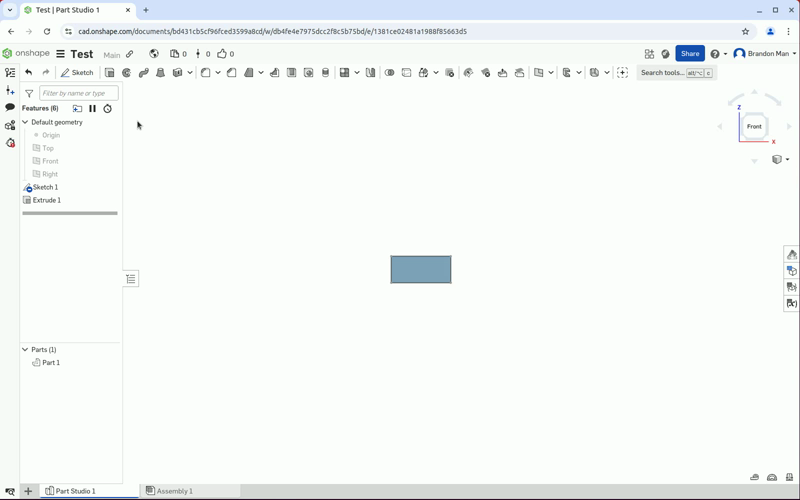
key(shift+h)
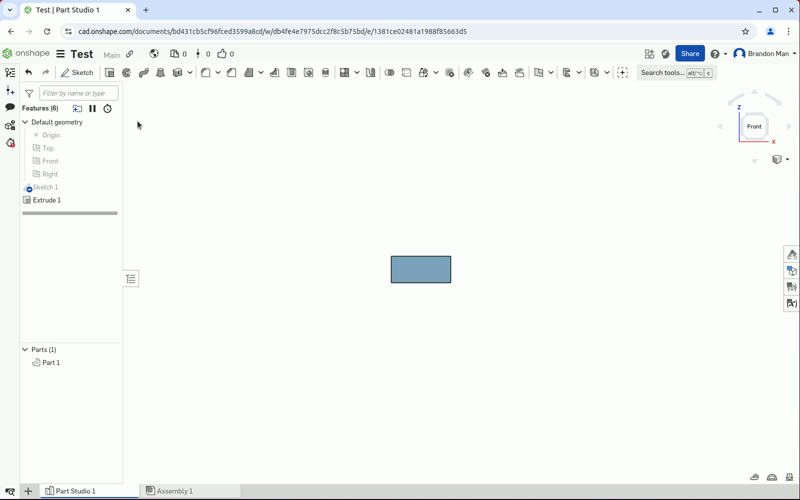
mouse_move(73, 189)
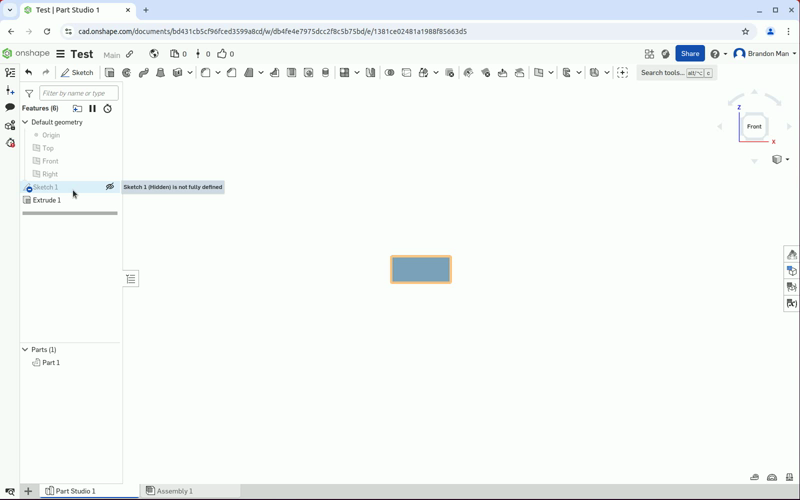
click(73, 189)
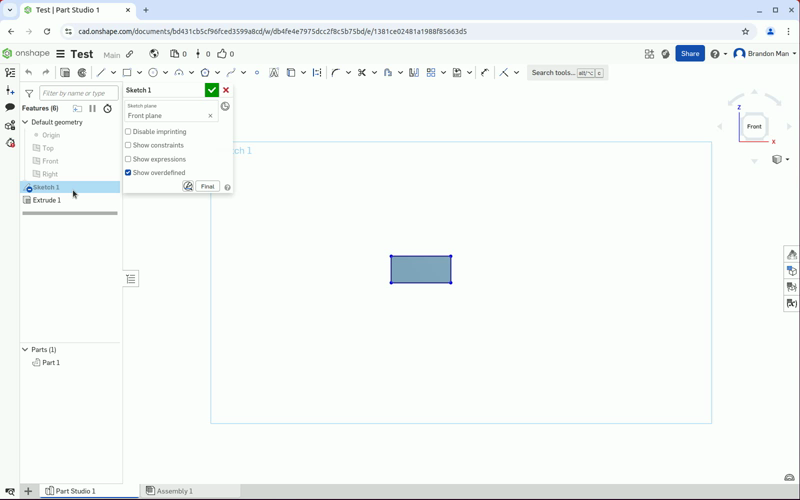
mouse_move(229, 92)
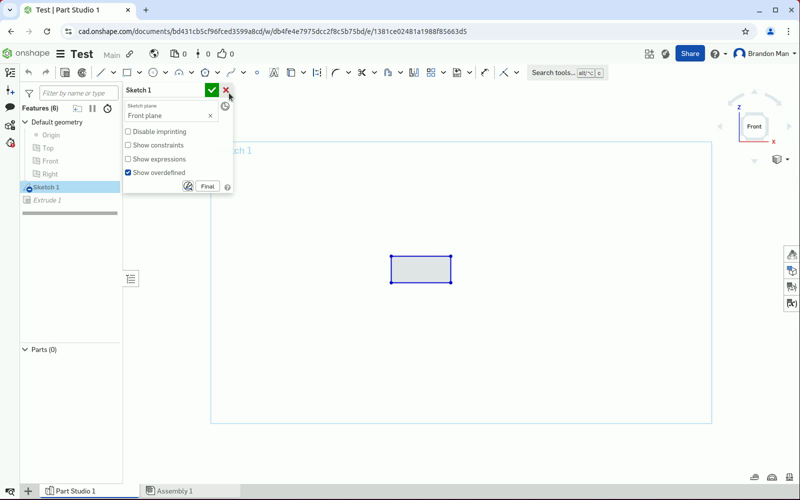
click(229, 92)
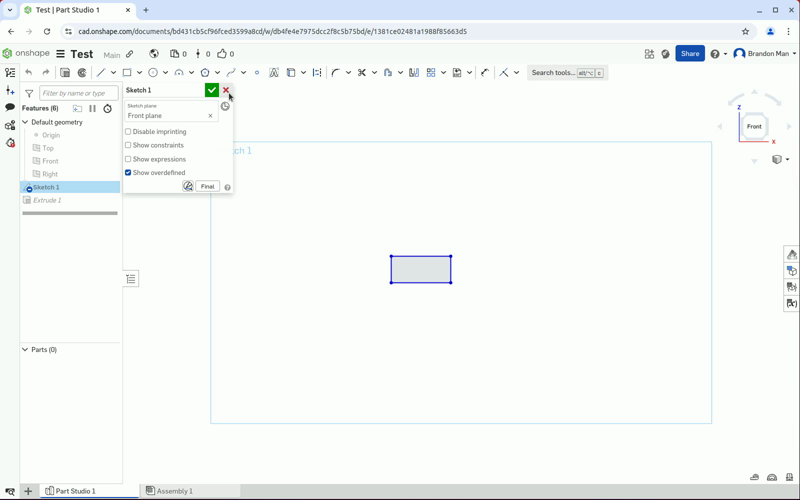
key(shift+s)
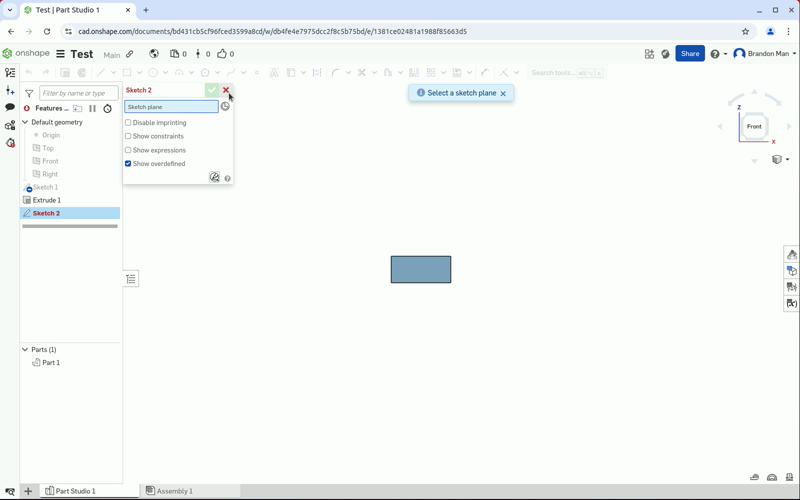
mouse_move(73, 163)
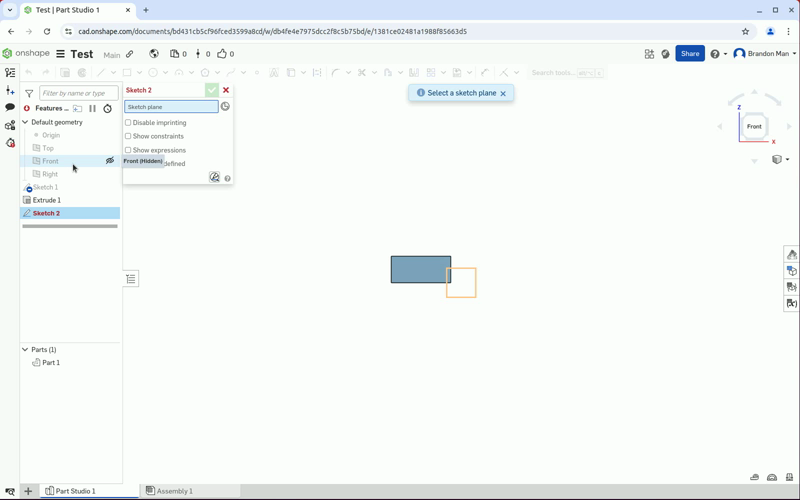
click(73, 163)
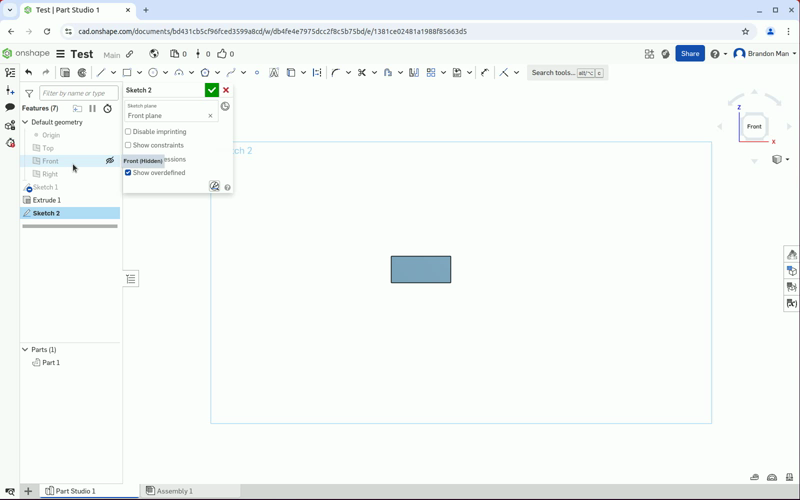
mouse_move(73, 352)
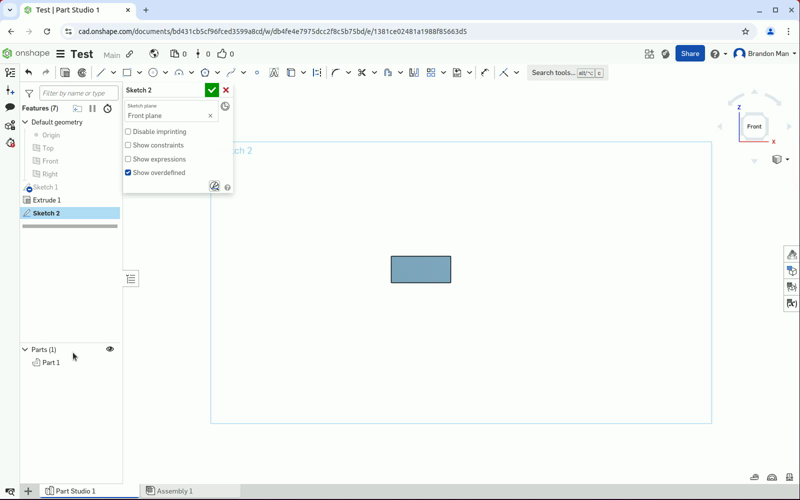
key(y)
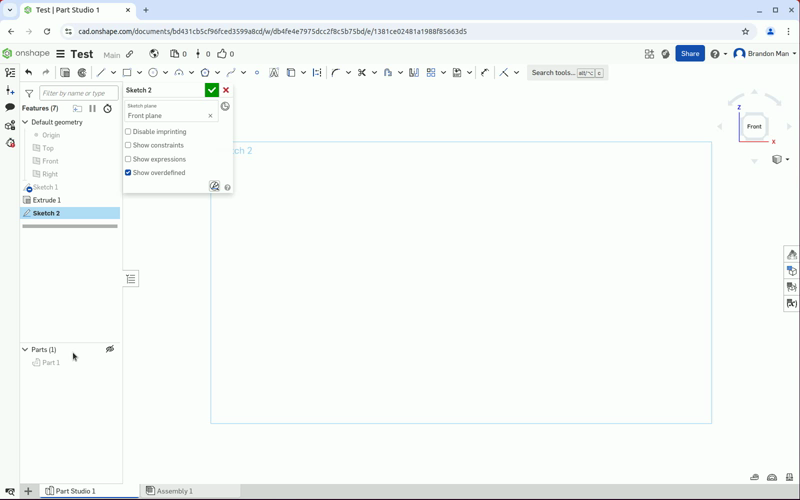
key(l)
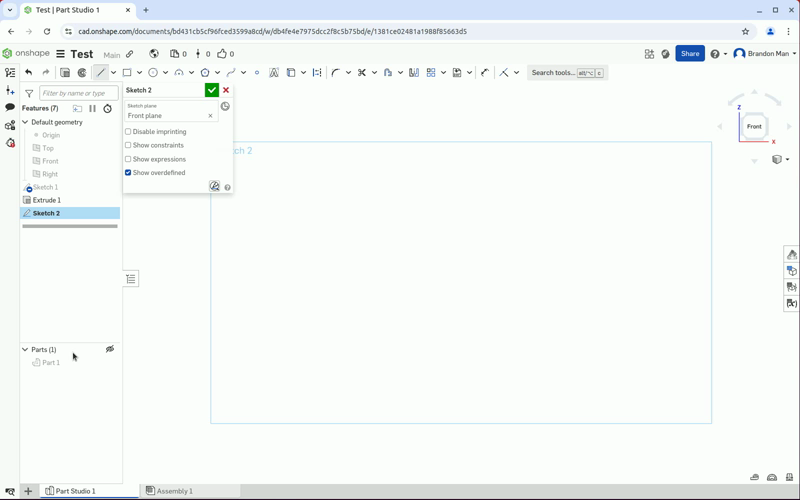
key_down(shift)
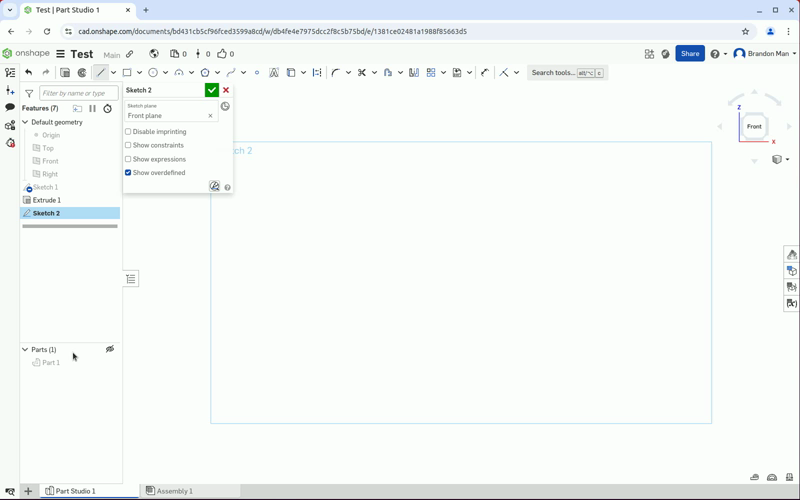
mouse_move(348, 258)
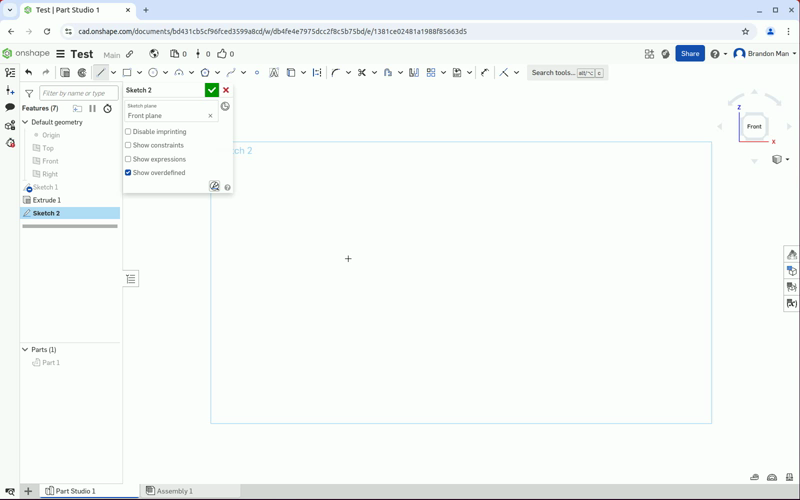
click(348, 258)
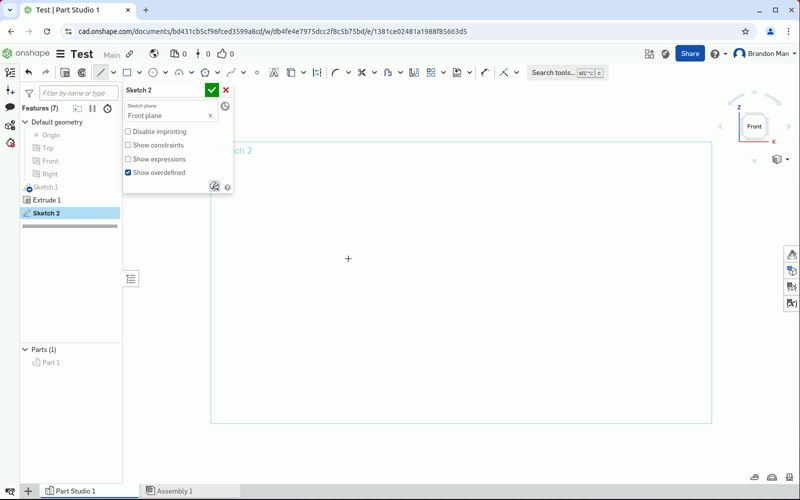
key_up(shift)
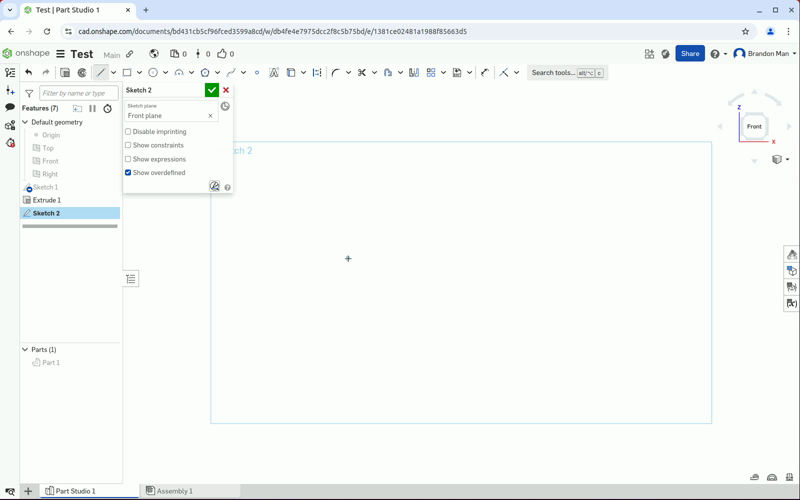
key_down(shift)
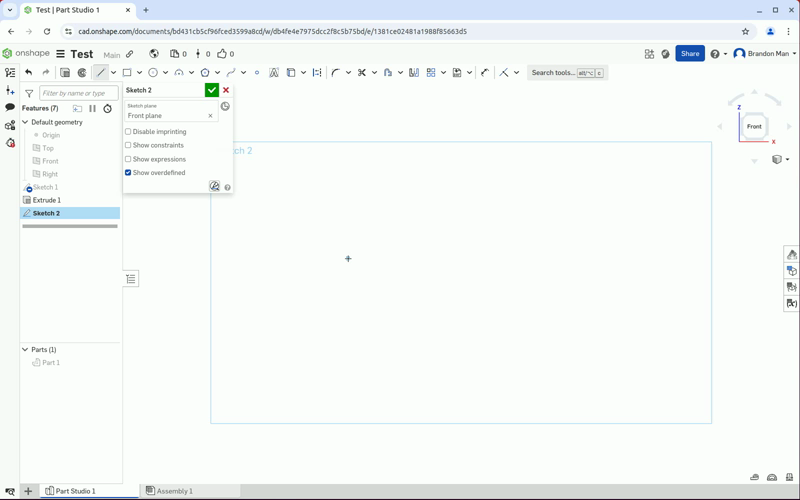
mouse_move(378, 258)
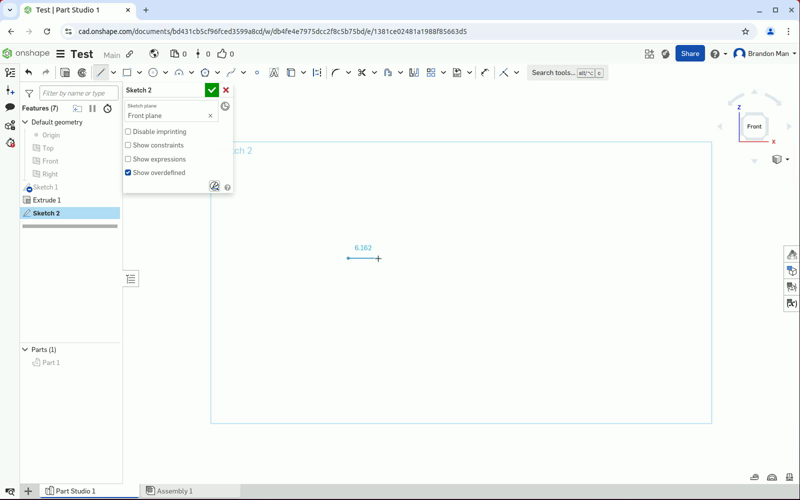
mouse_move(373, 258)
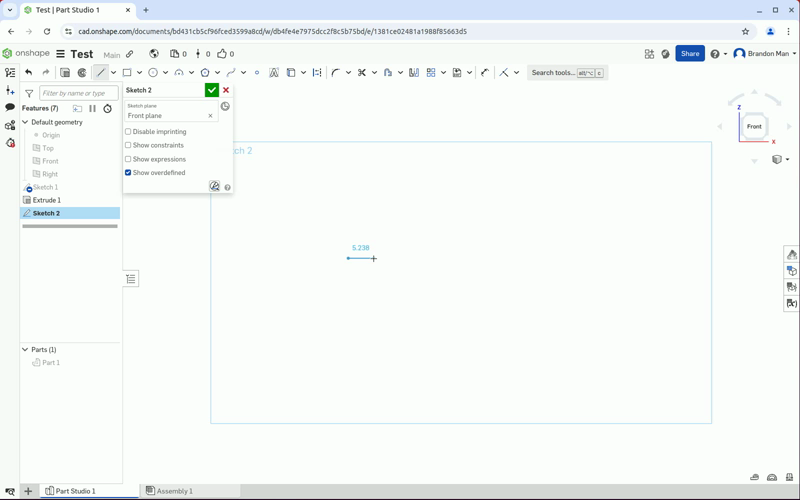
click(373, 258)
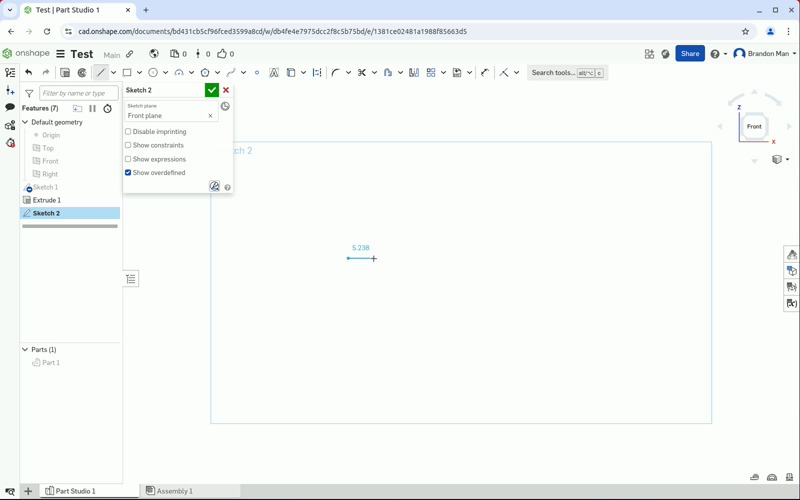
key_up(shift)
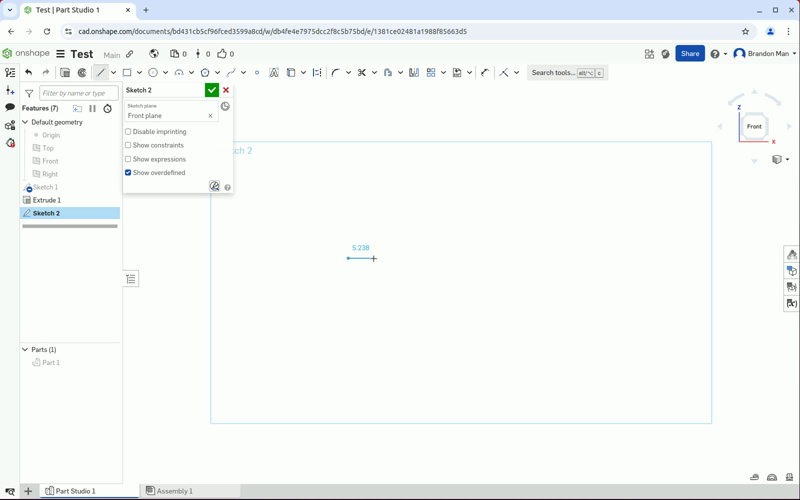
key_down(shift)
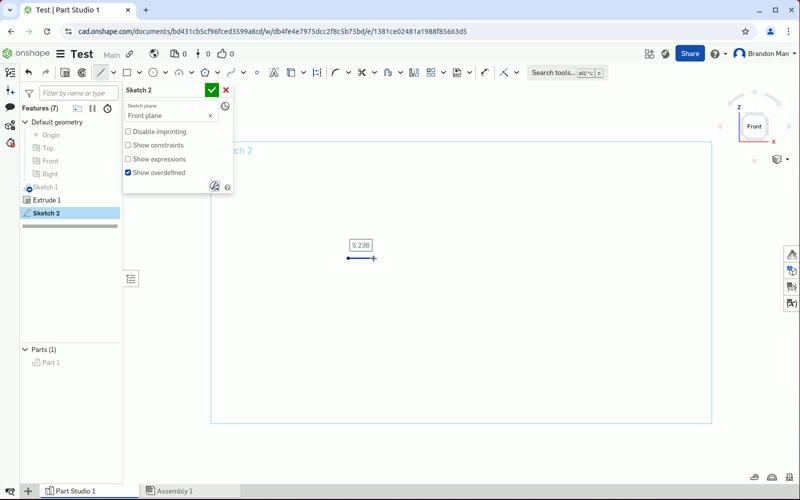
mouse_move(403, 258)
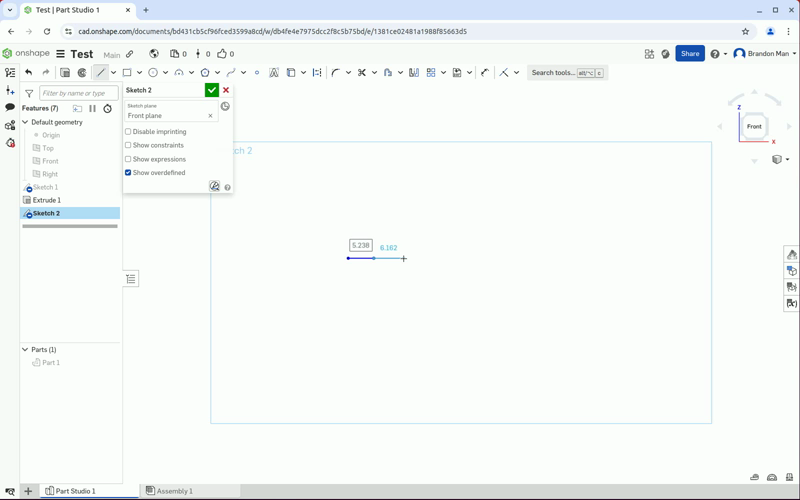
mouse_move(373, 239)
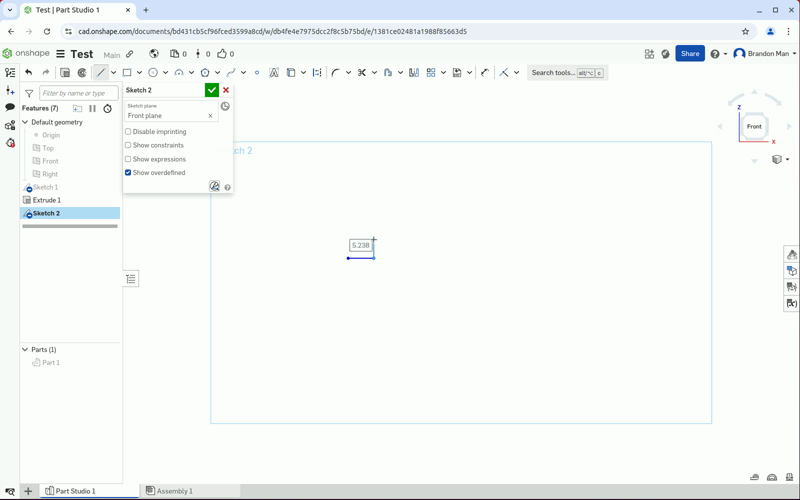
click(373, 239)
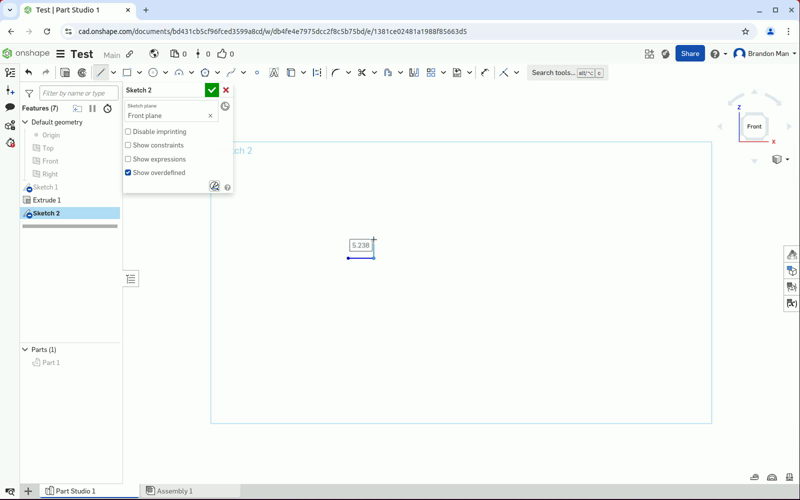
key_up(shift)
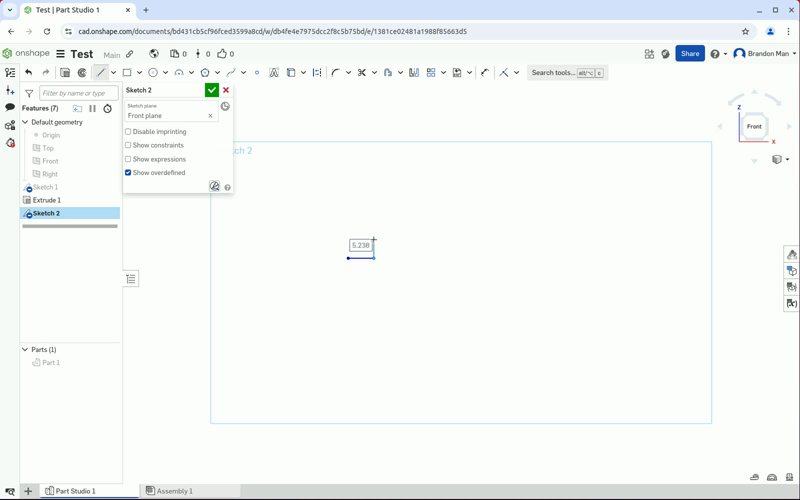
key_down(shift)
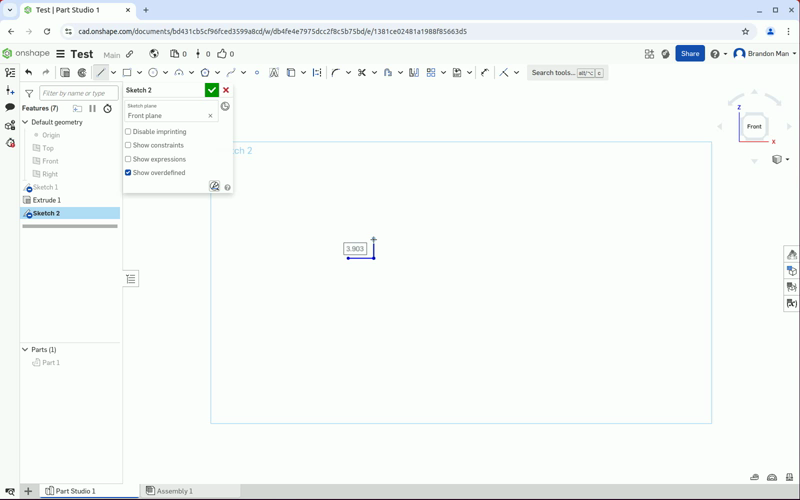
mouse_move(403, 239)
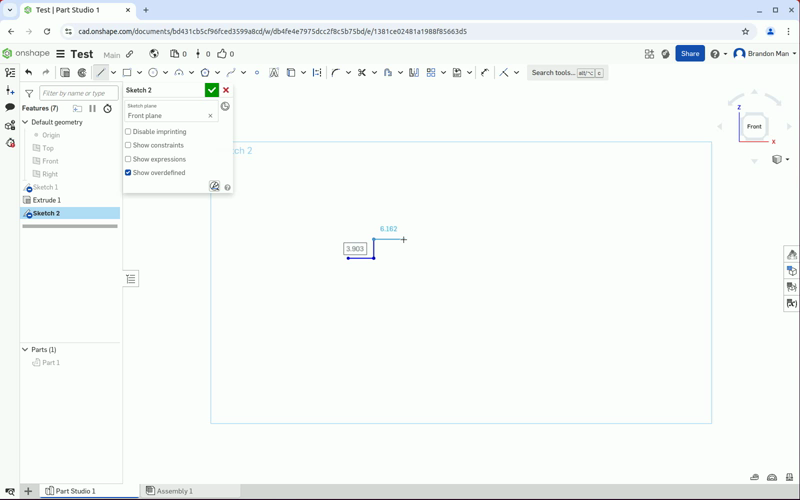
mouse_move(348, 239)
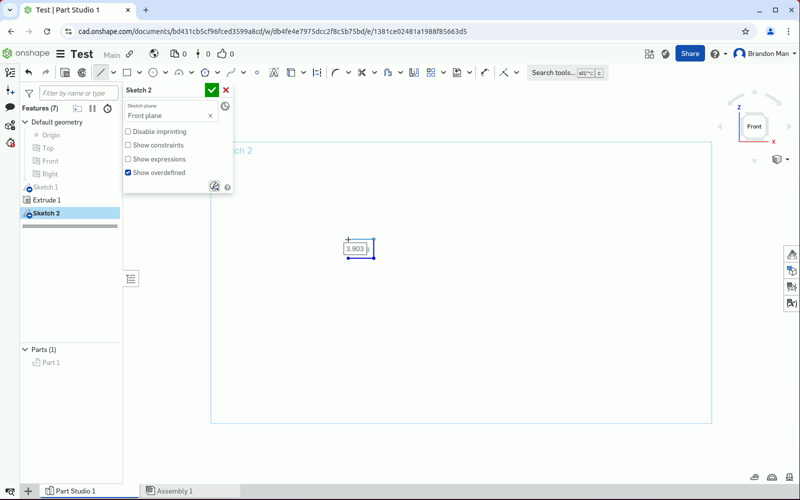
click(348, 239)
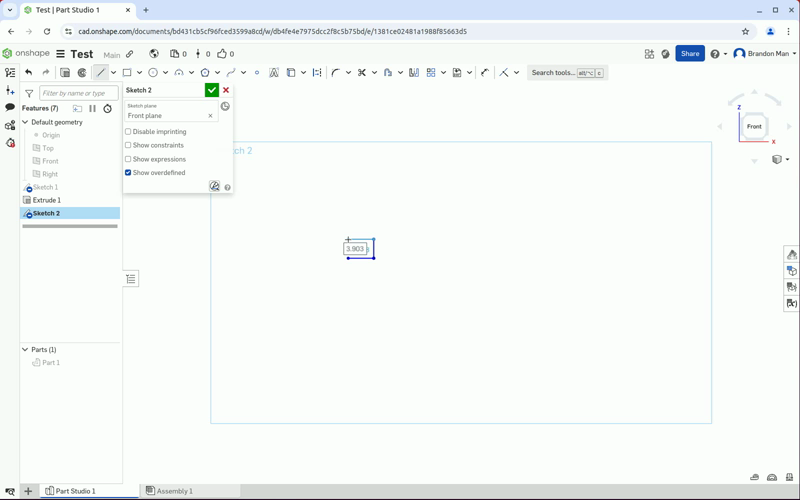
key_up(shift)
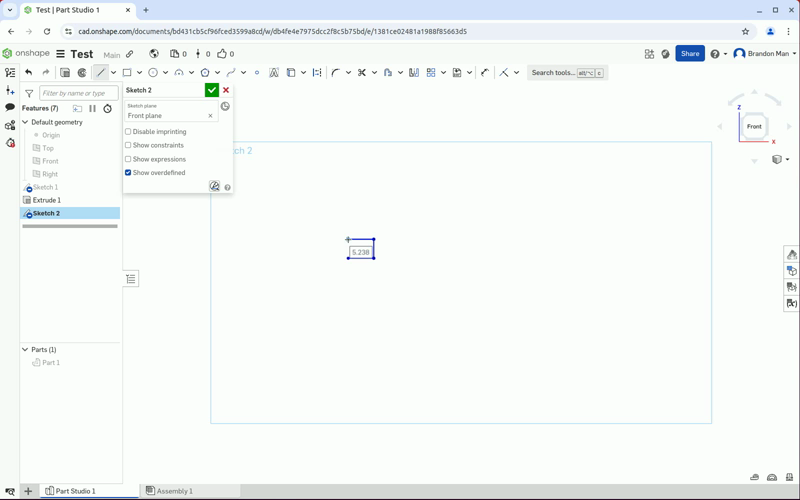
mouse_move(378, 239)
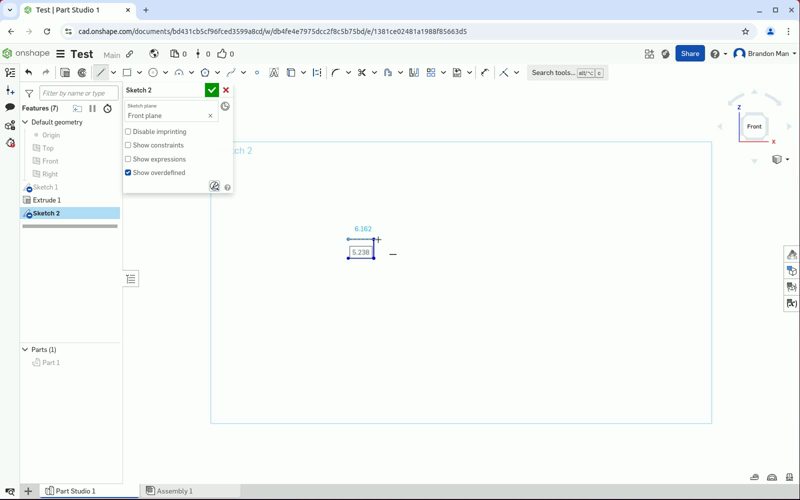
key_down(shift)
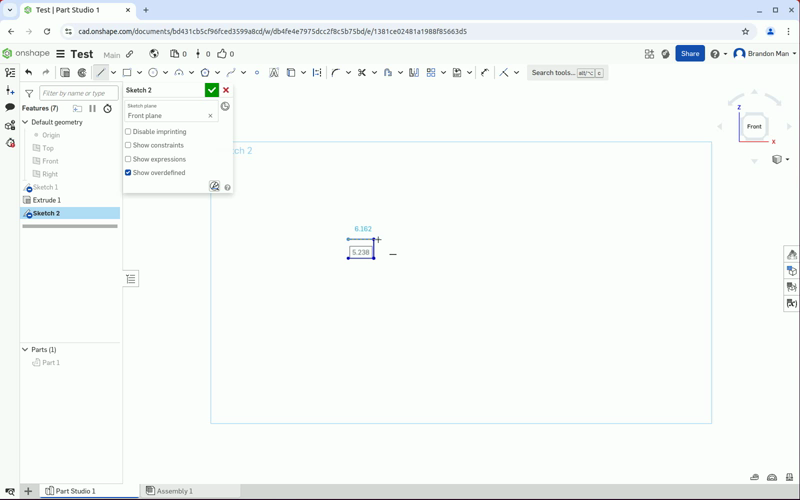
mouse_move(348, 258)
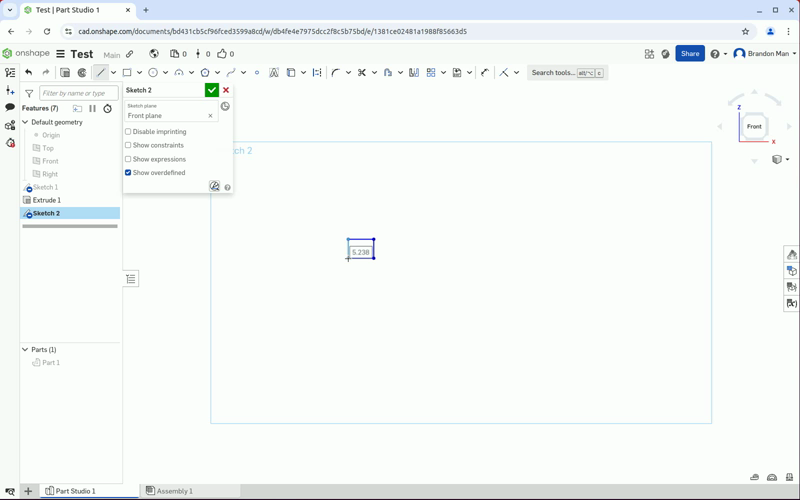
key_up(shift)
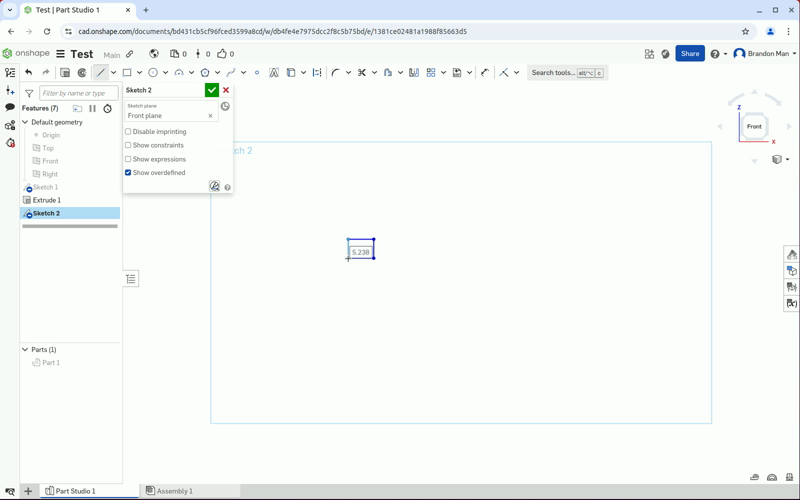
click(348, 258)
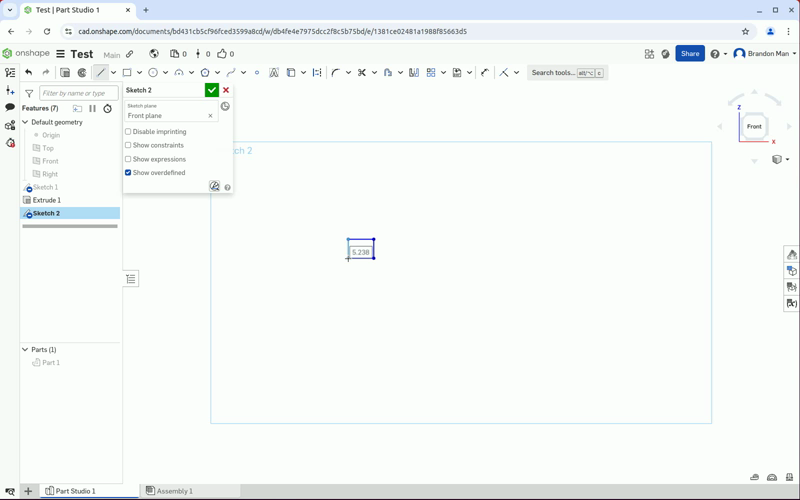
key(esc)
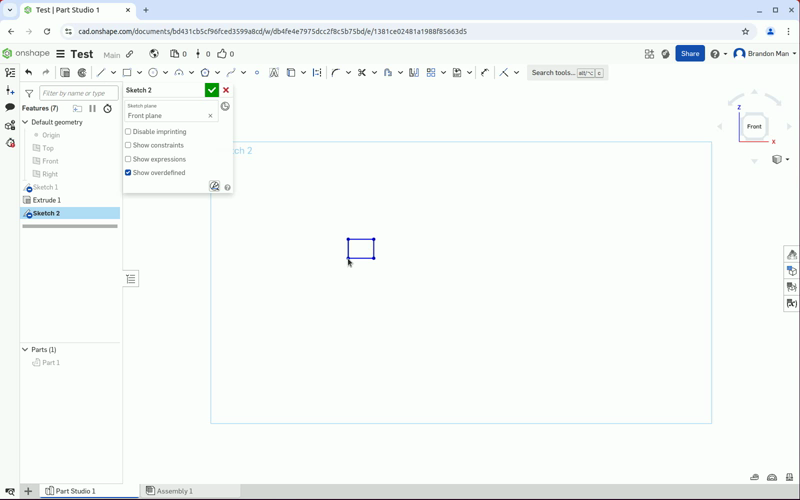
mouse_move(370, 248)
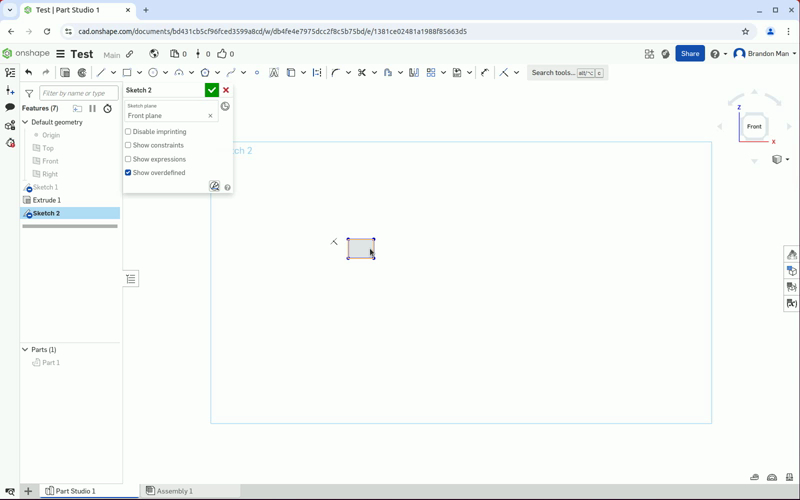
scroll(6)
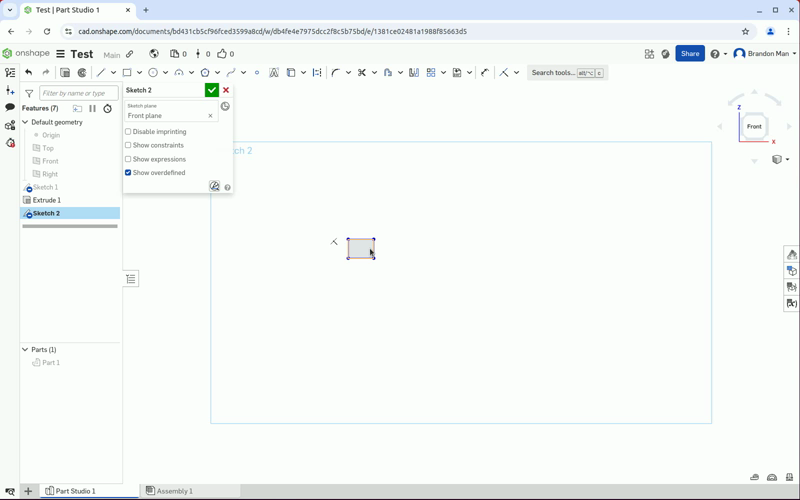
scroll(6)
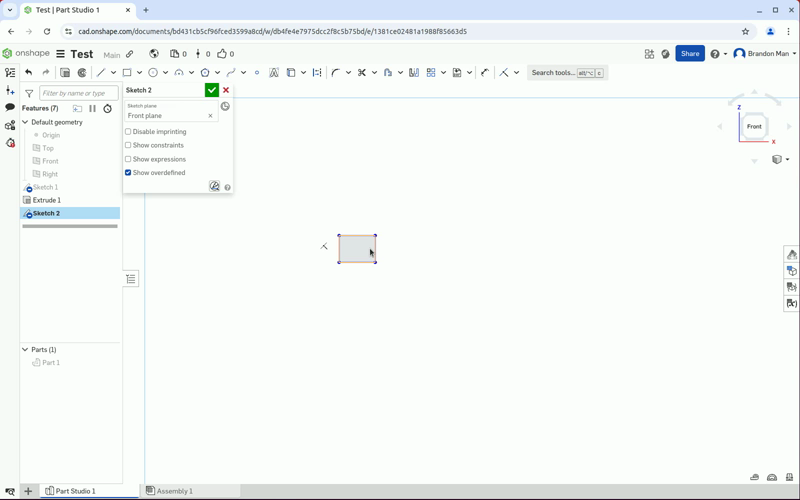
scroll(6)
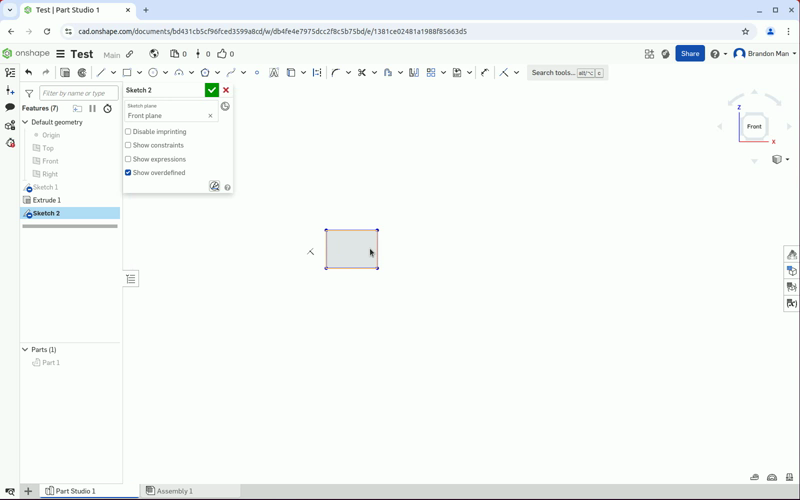
scroll(6)
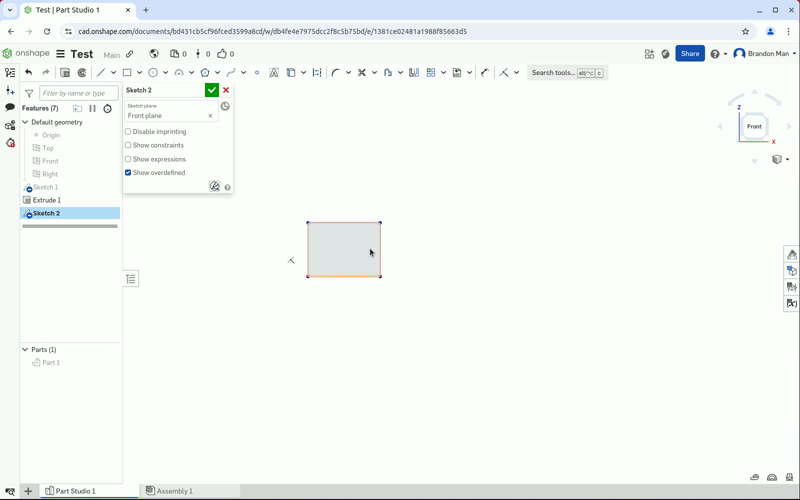
scroll(6)
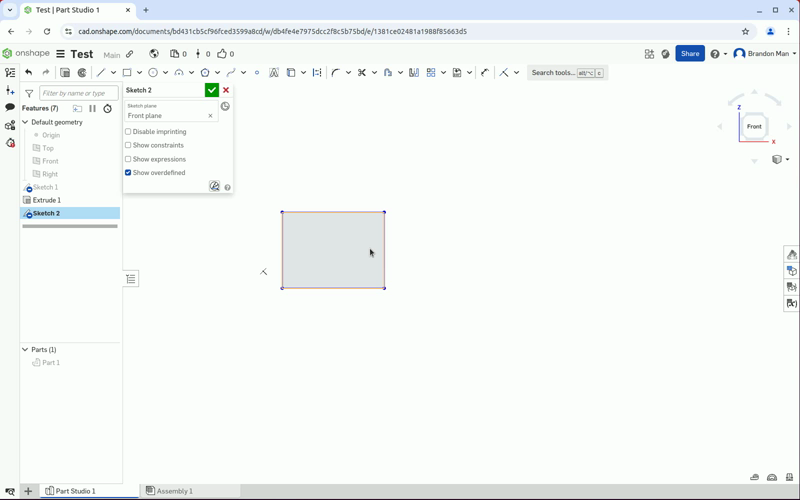
scroll(6)
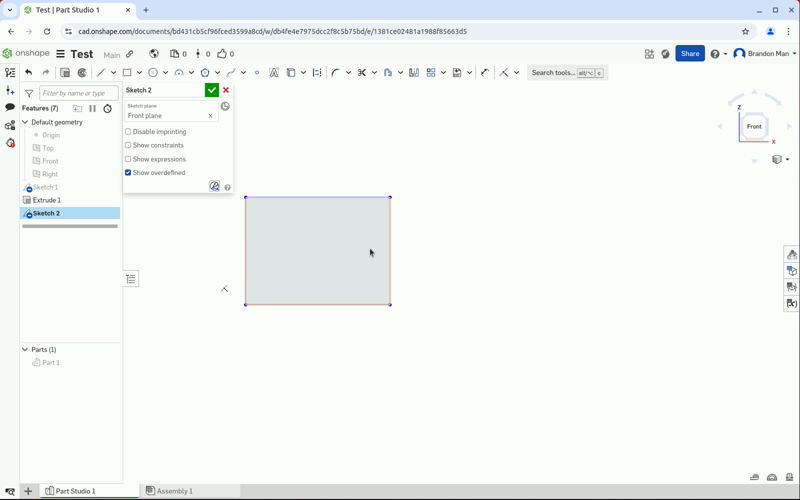
scroll(6)
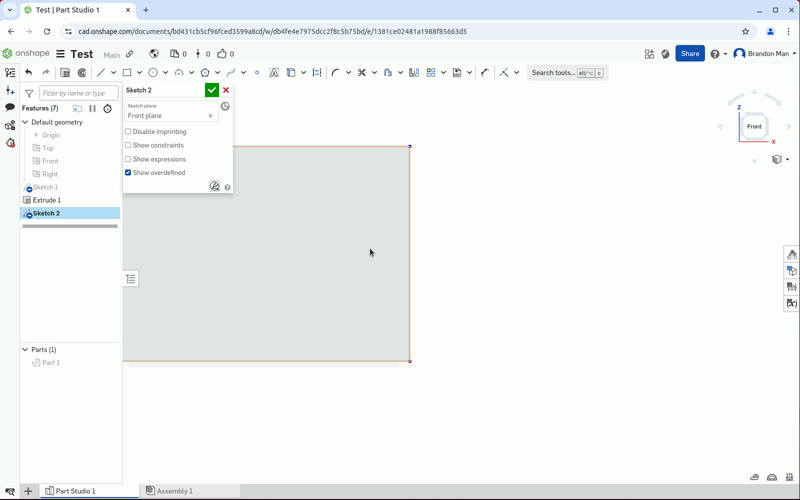
click(370, 248)
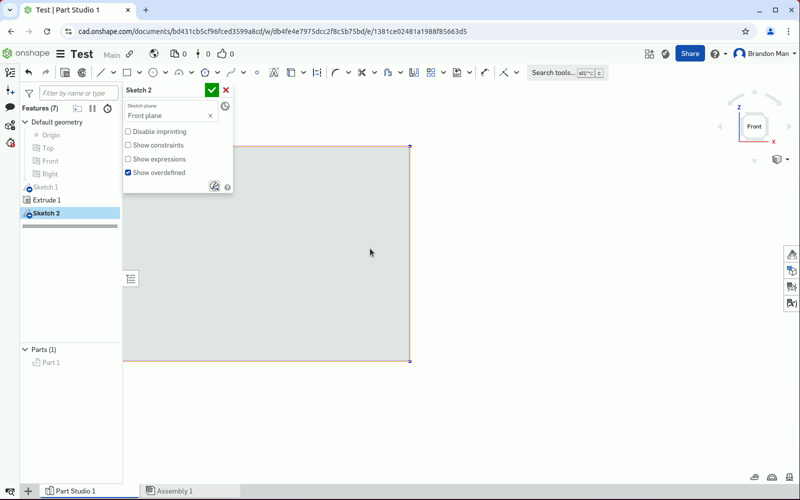
scroll(-6)
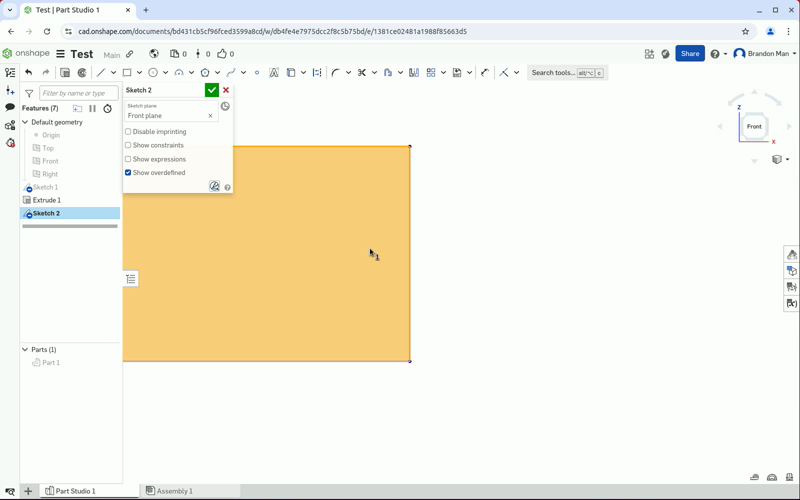
scroll(-6)
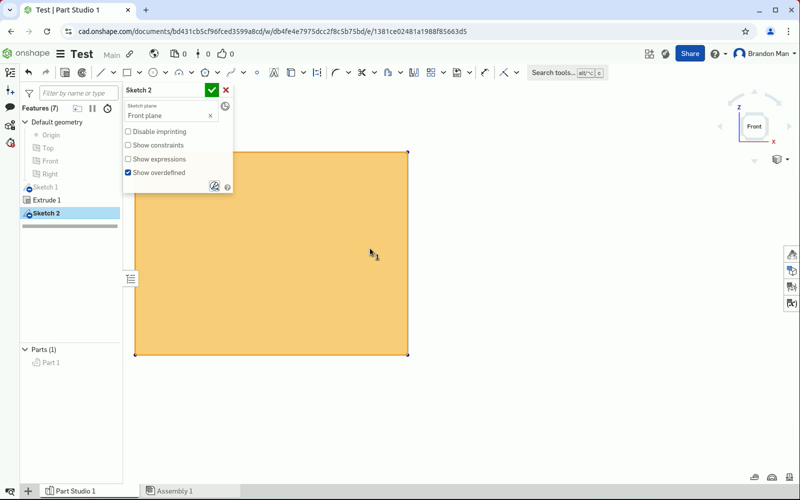
scroll(-6)
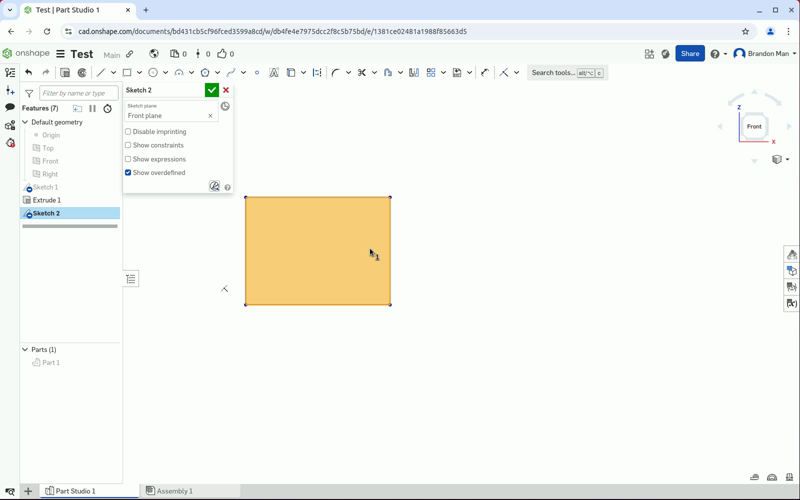
scroll(-6)
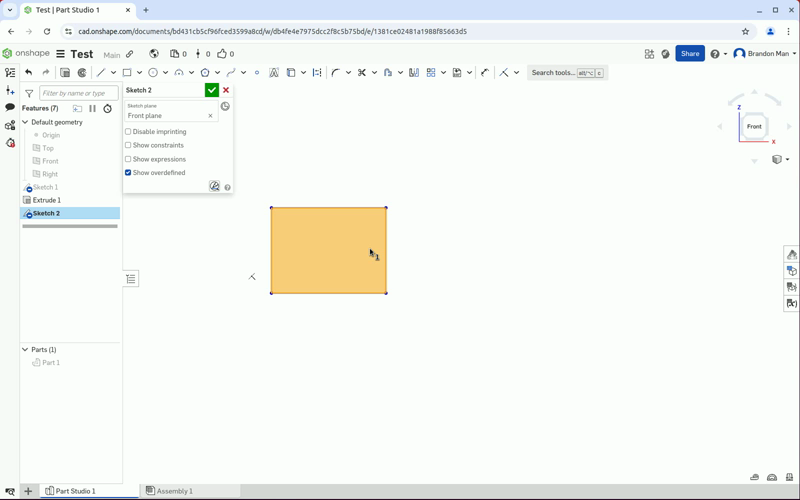
scroll(-6)
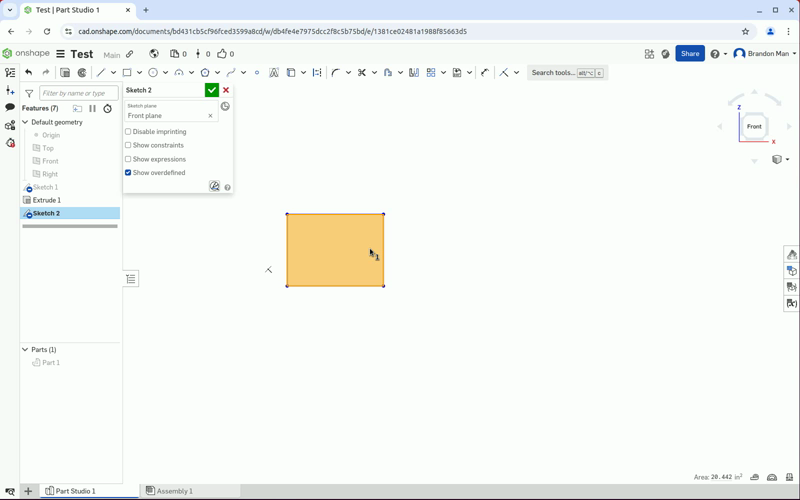
scroll(-6)
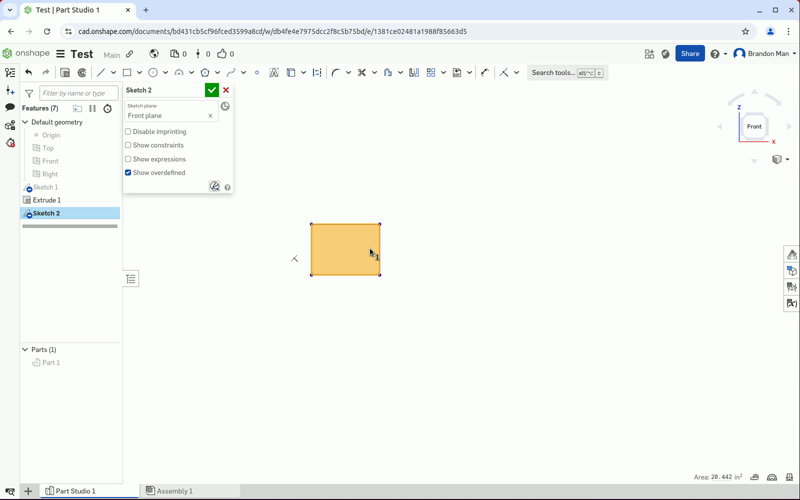
scroll(-6)
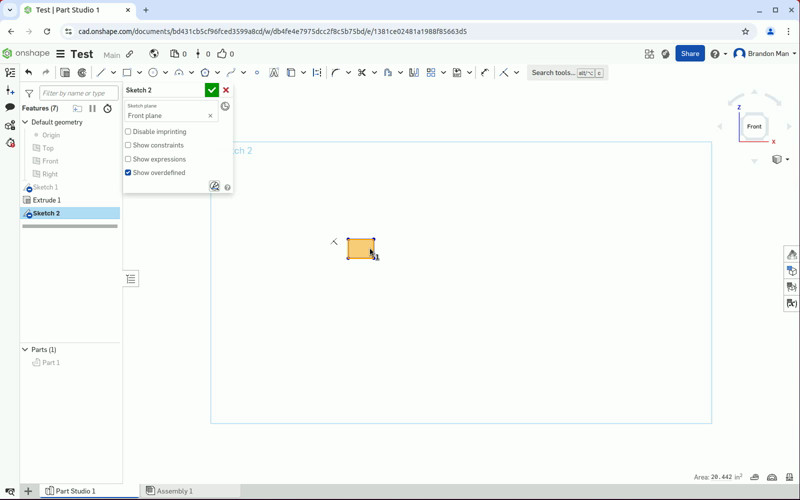
mouse_move(73, 352)
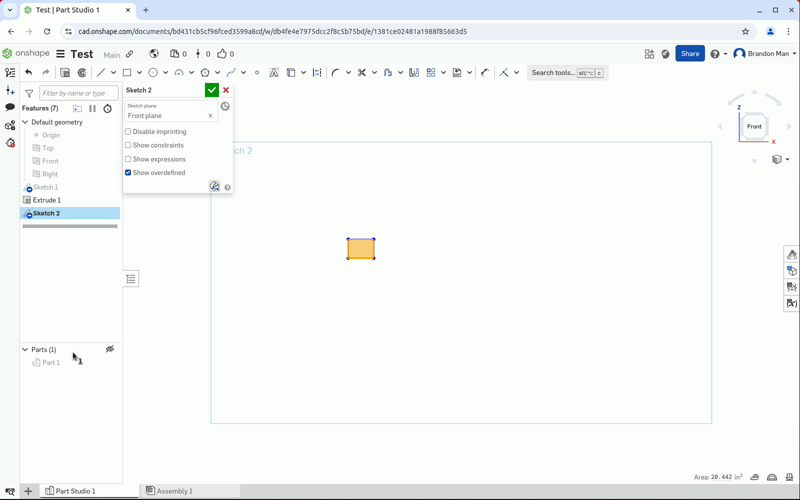
key(shift+y)
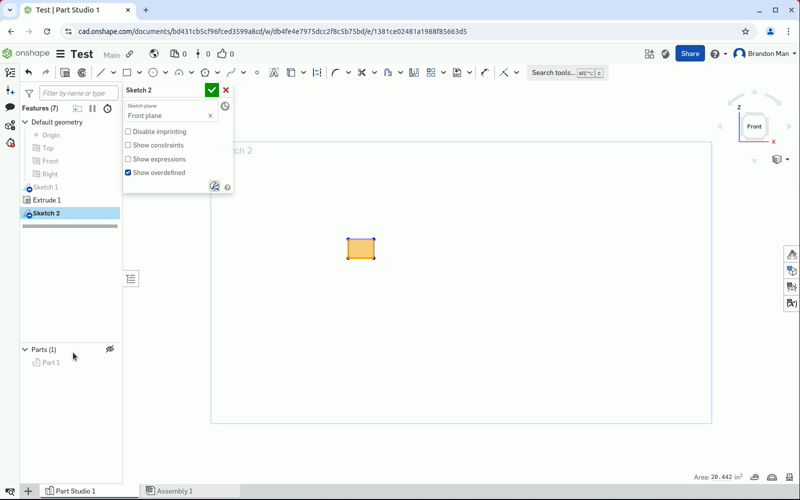
key(shift+e)
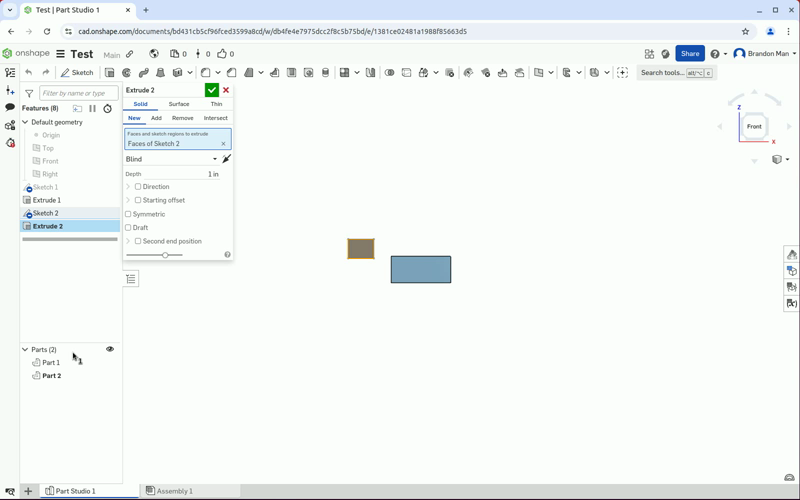
mouse_move(143, 106)
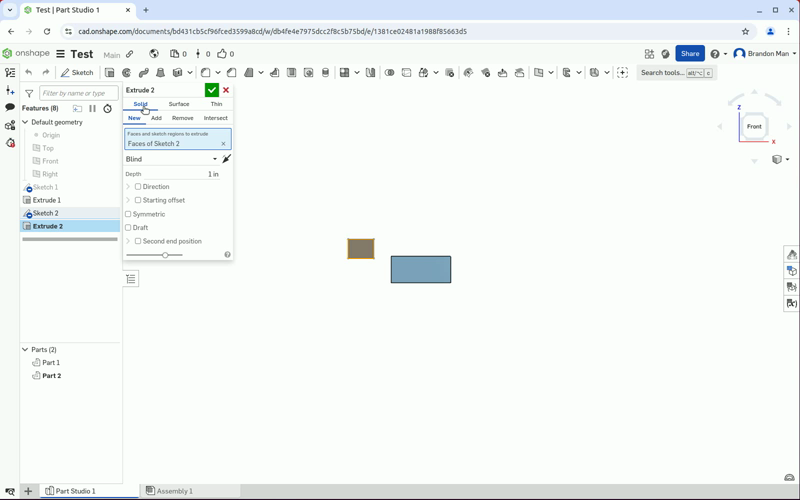
click(143, 106)
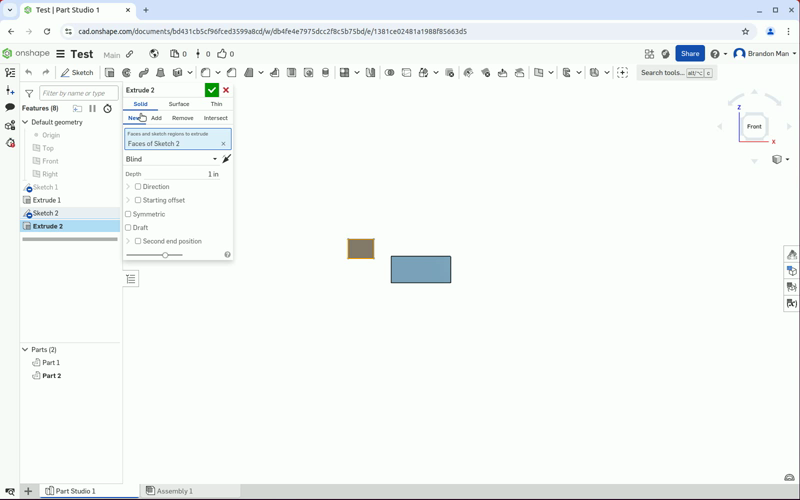
mouse_move(137, 120)
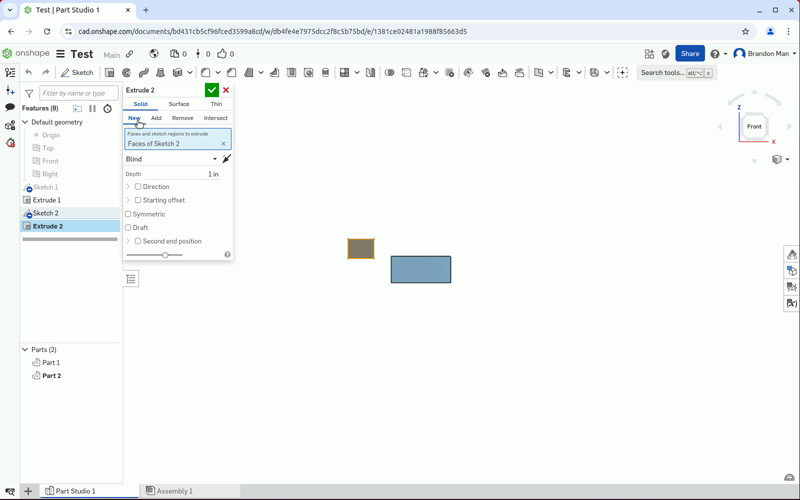
click(137, 120)
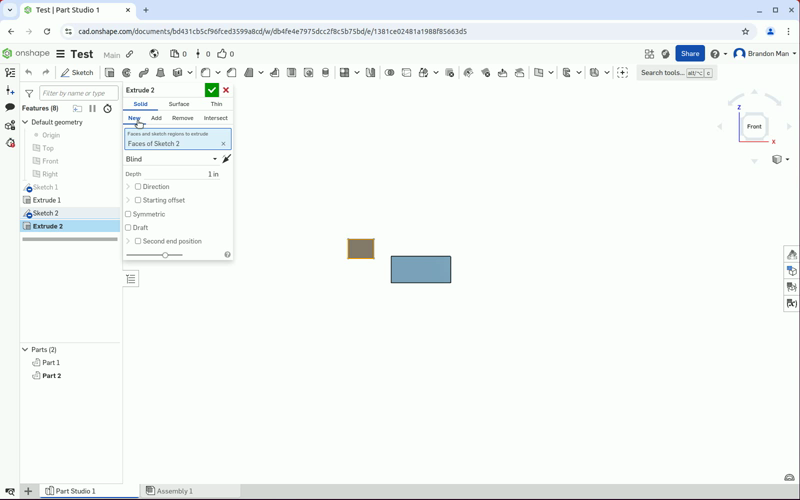
key(tab, 4)
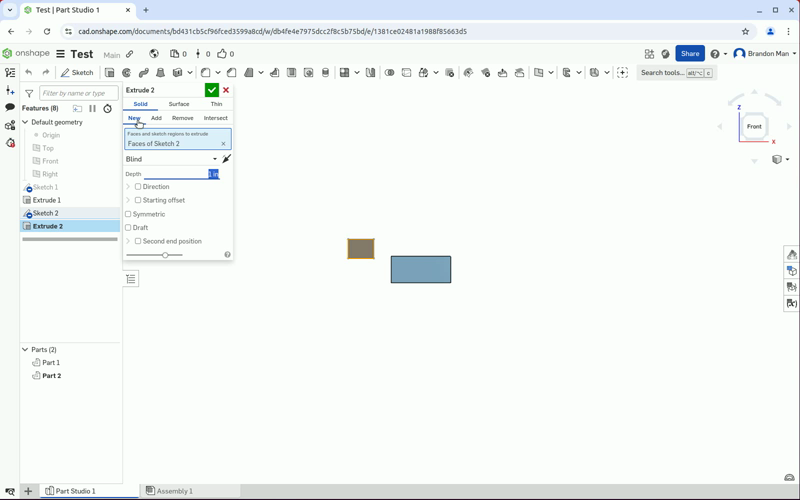
text(3.611)
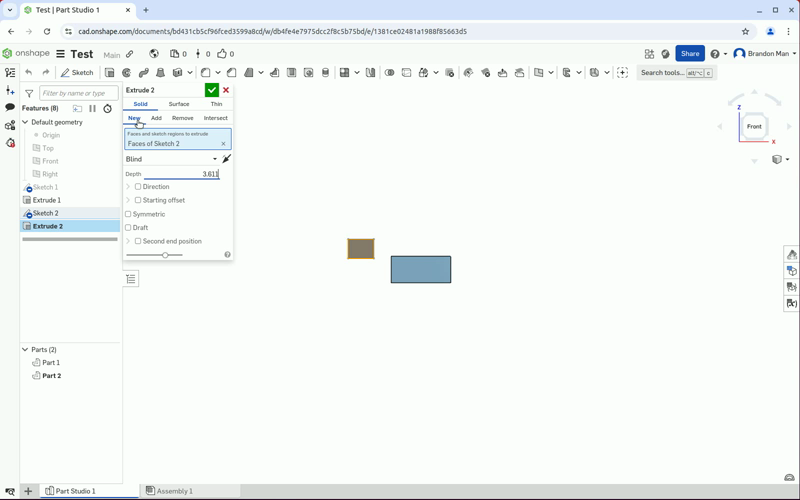
key(enter)
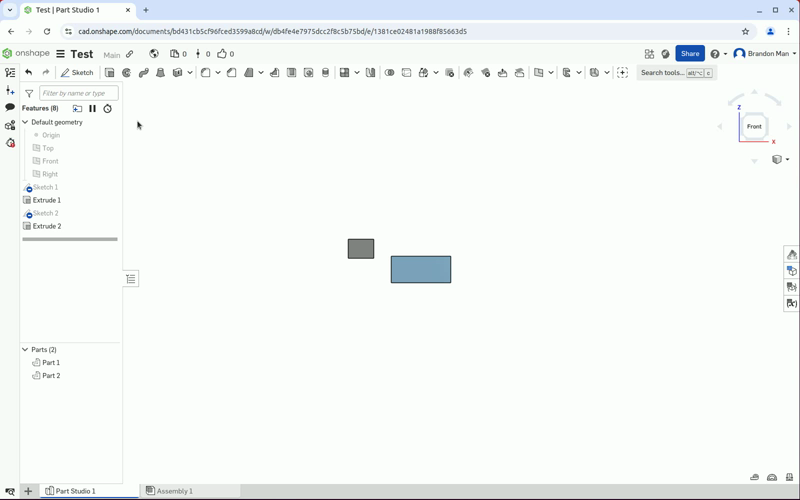
key(shift+h)
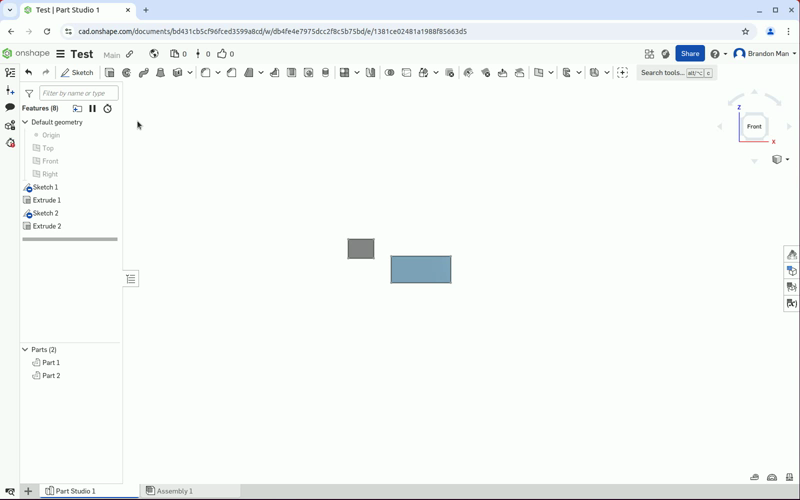
key(shift+h)
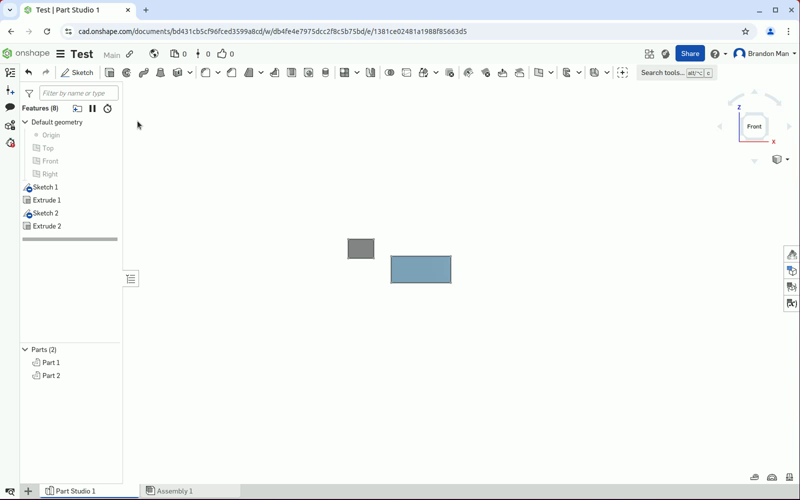
key(shift+7)
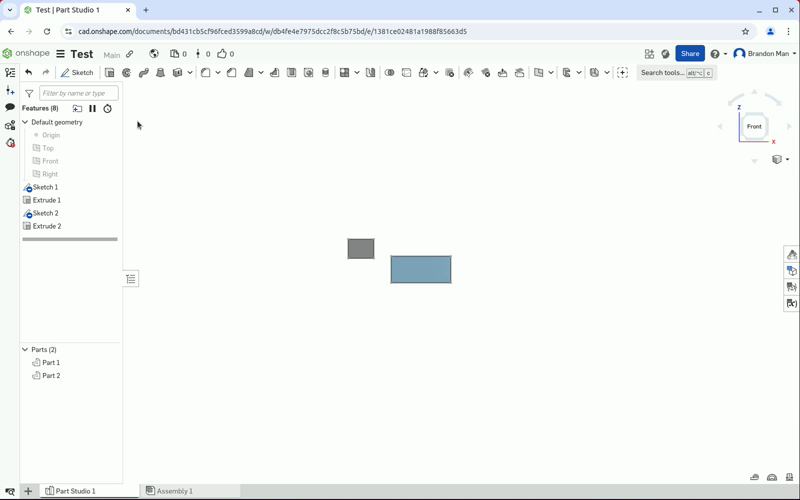
key(left, 2)
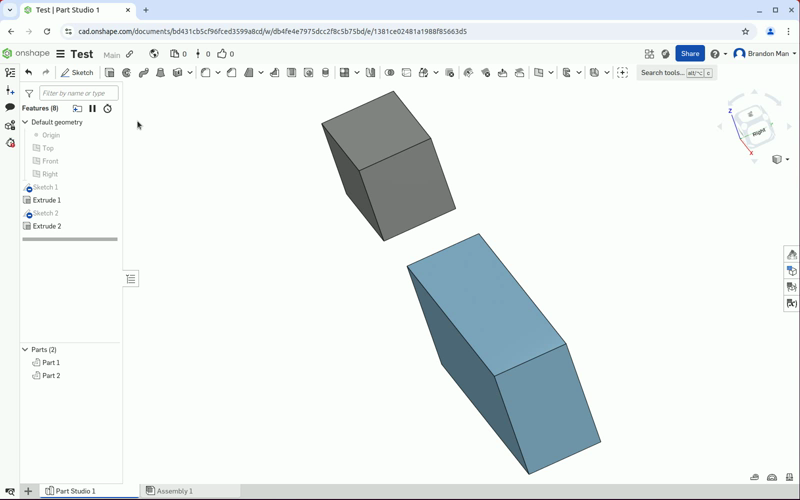
key(down, 2)
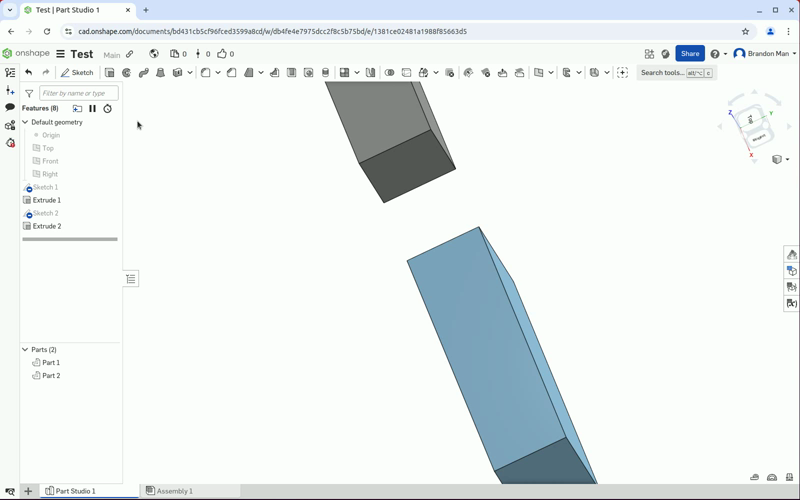
key(up, 2)
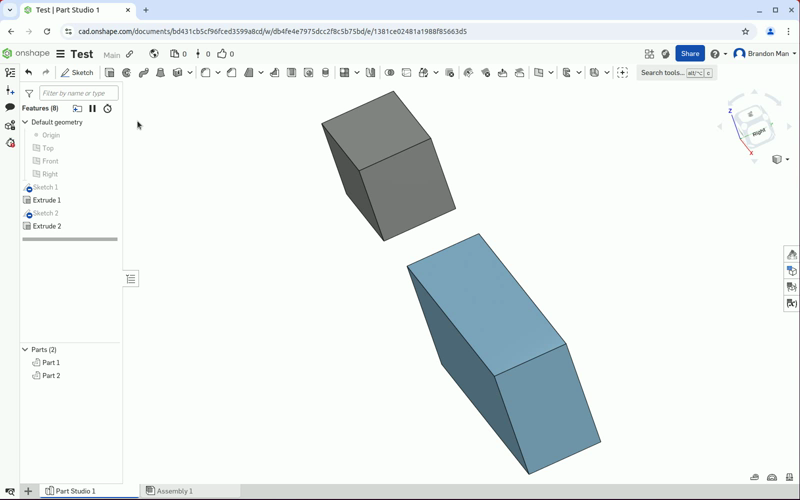
key(right, 2)
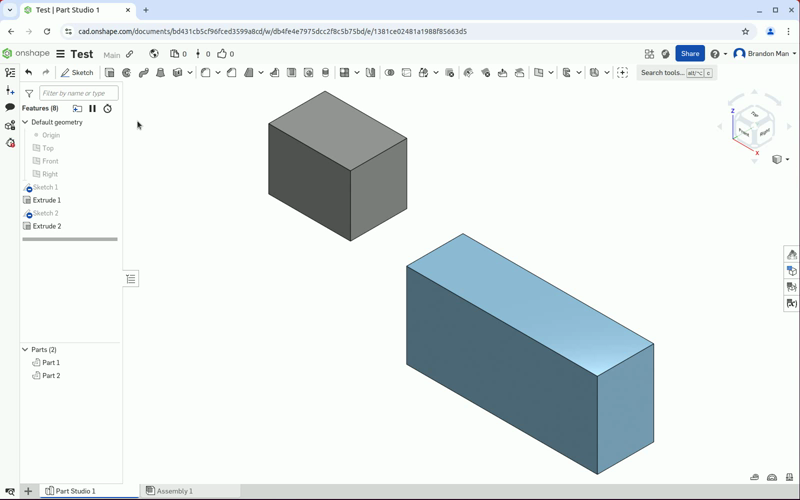
mouse_move(73, 189)
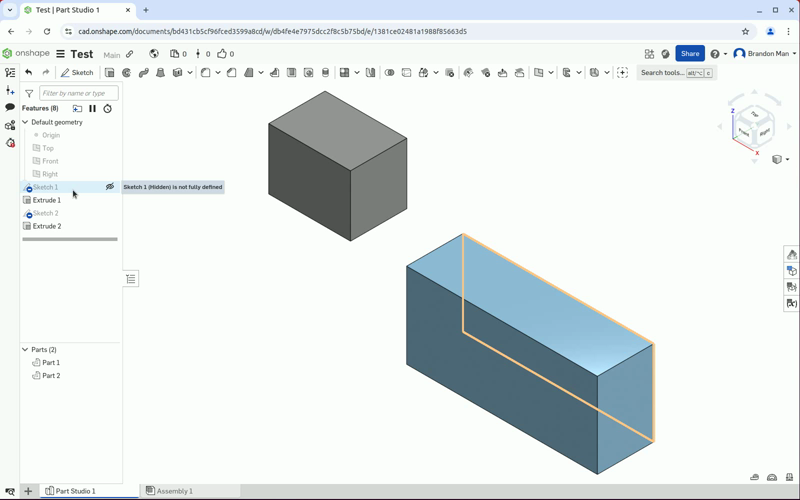
click(73, 189)